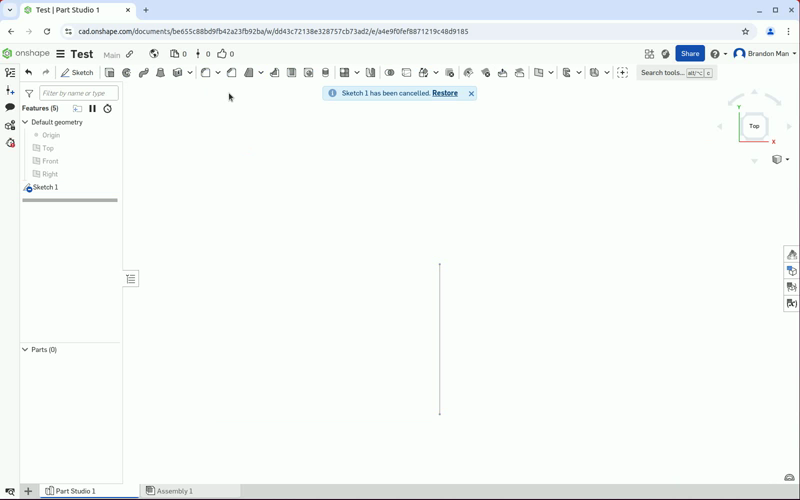
key(shift+h)
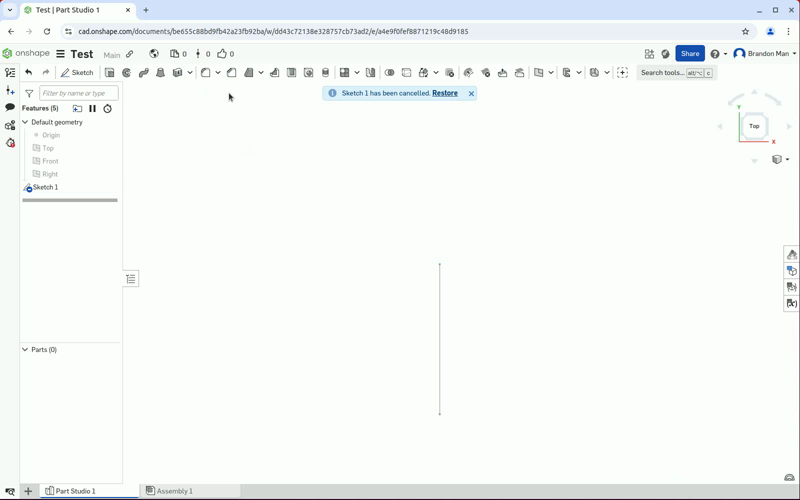
key(shift+s)
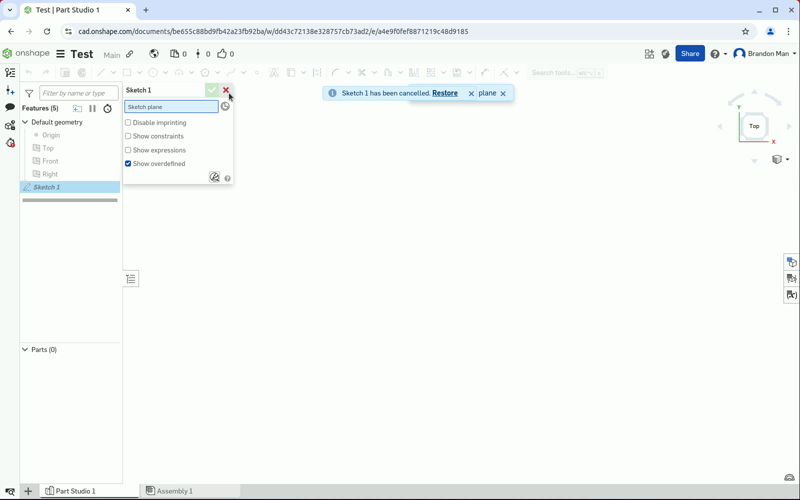
mouse_move(73, 150)
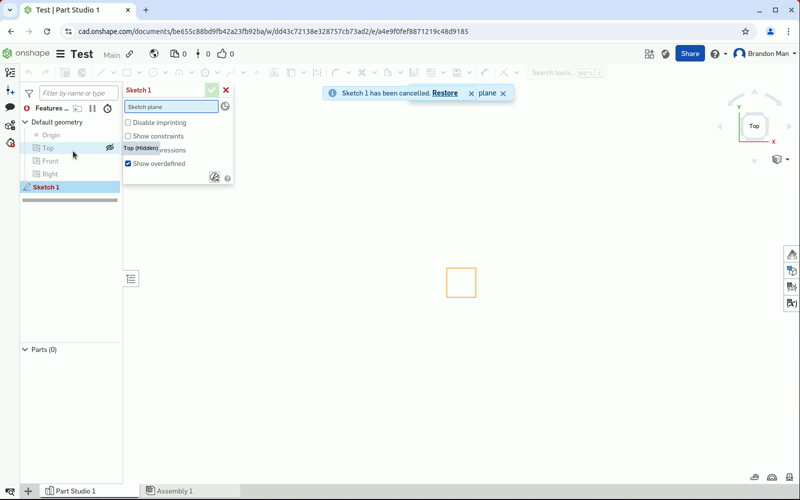
click(73, 150)
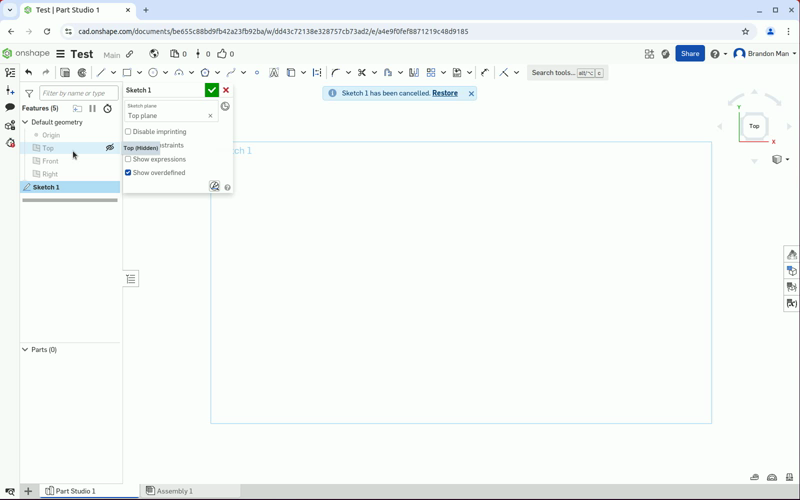
mouse_move(73, 352)
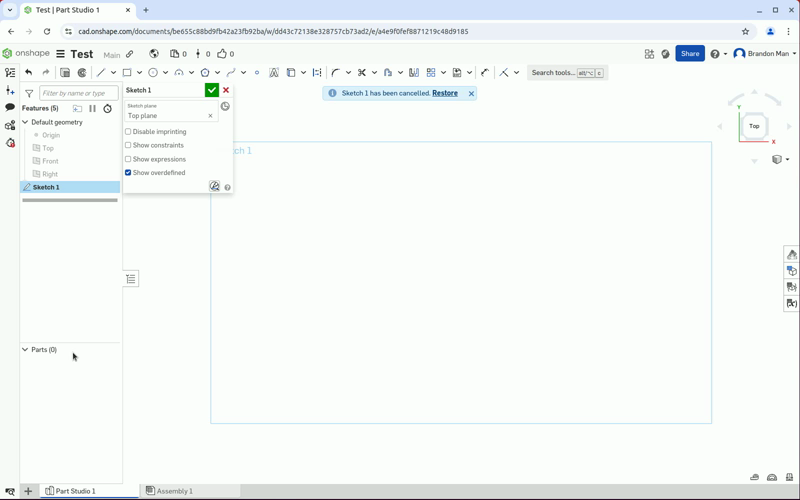
key(y)
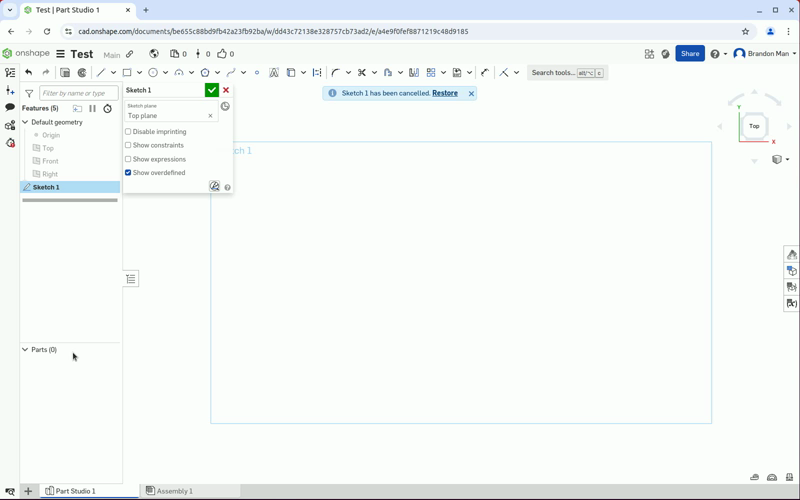
key(l)
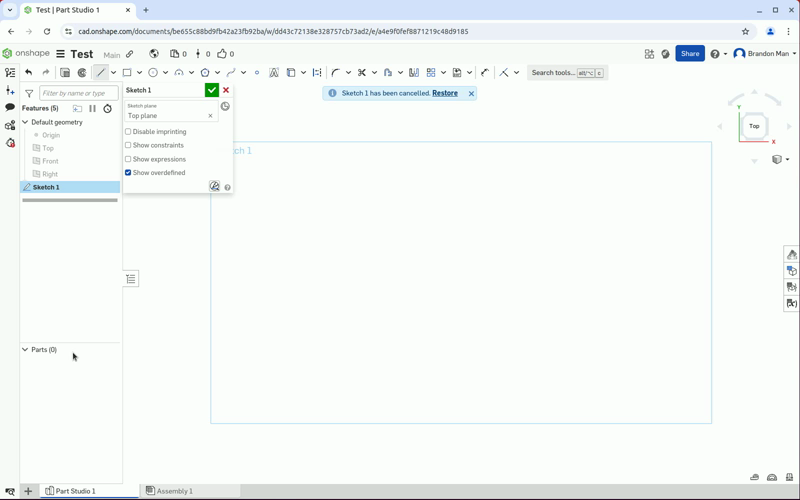
key_down(shift)
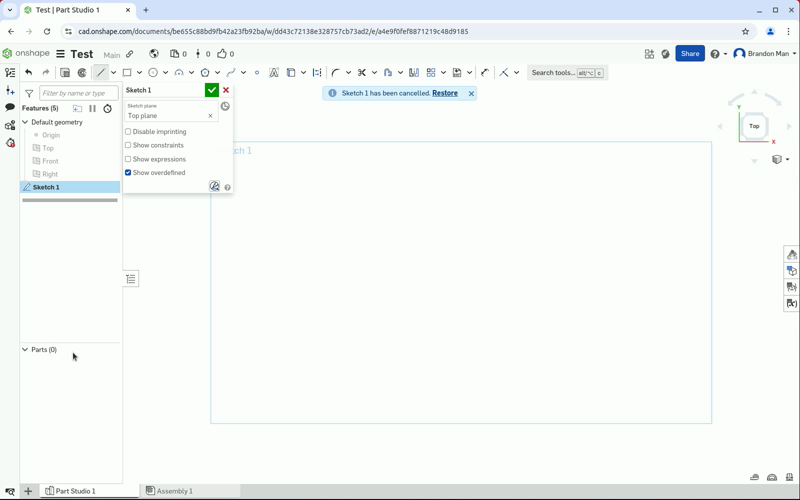
mouse_move(498, 282)
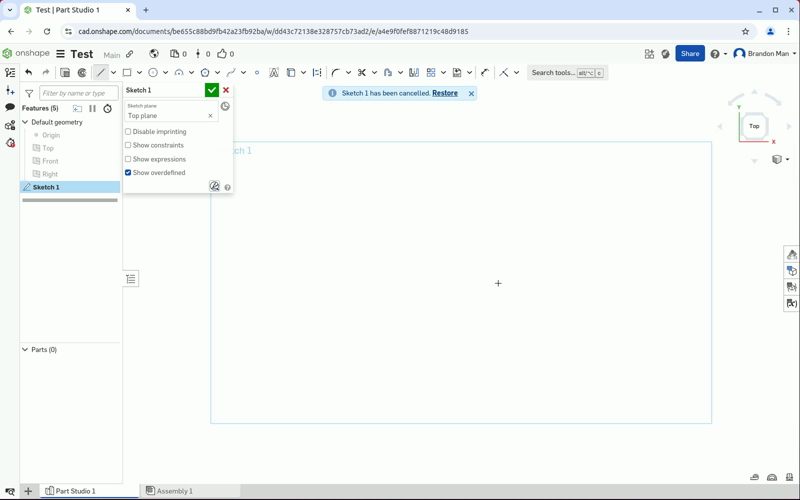
click(498, 282)
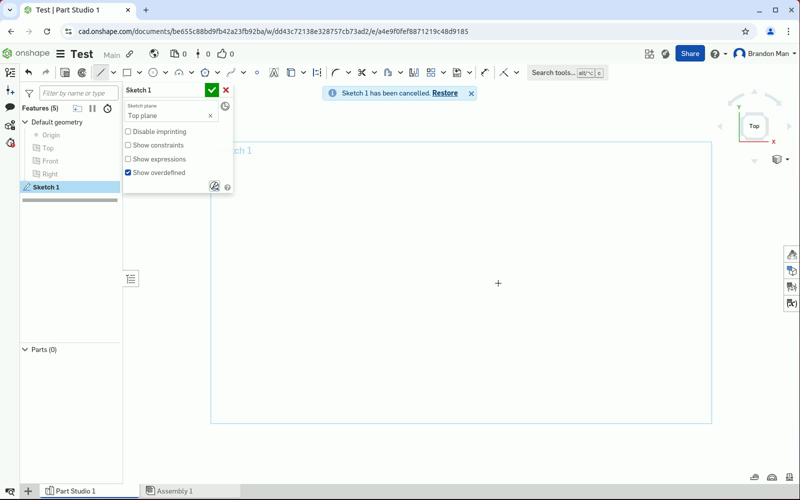
key_up(shift)
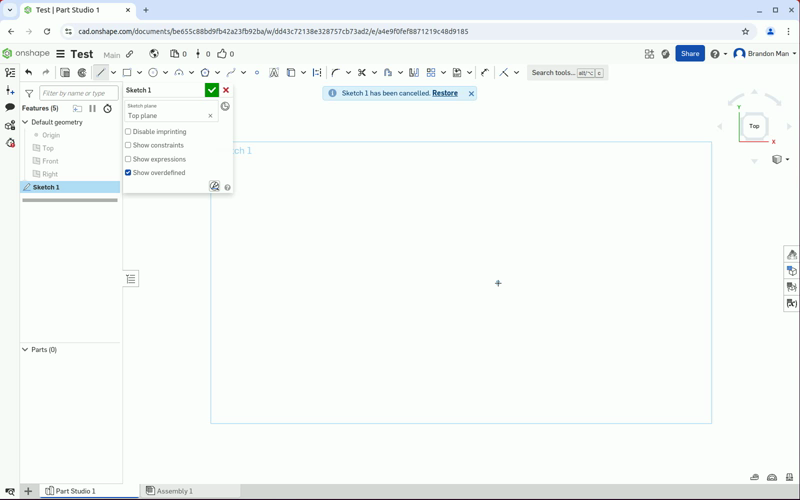
key_down(shift)
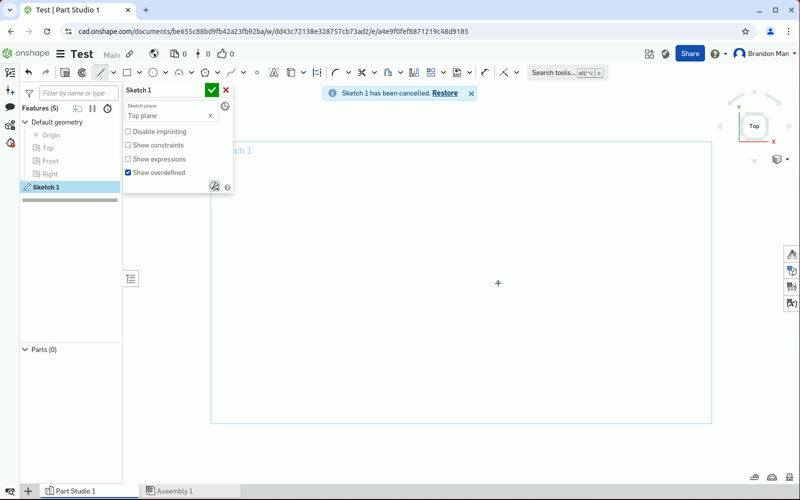
mouse_move(573, 282)
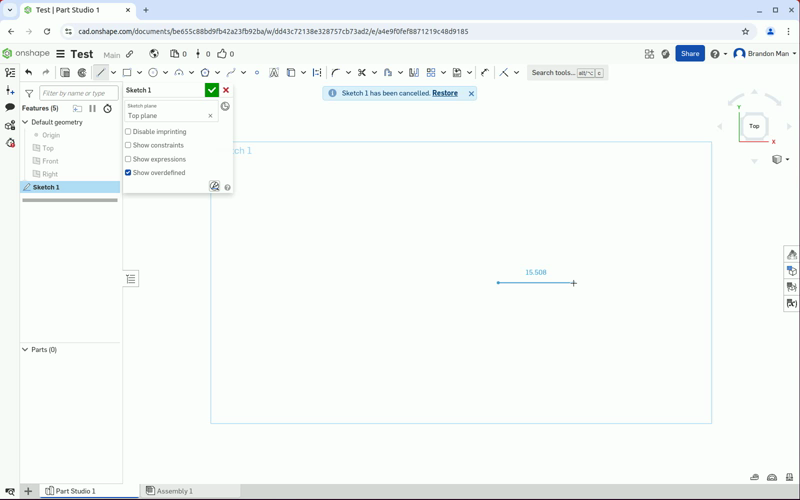
click(573, 282)
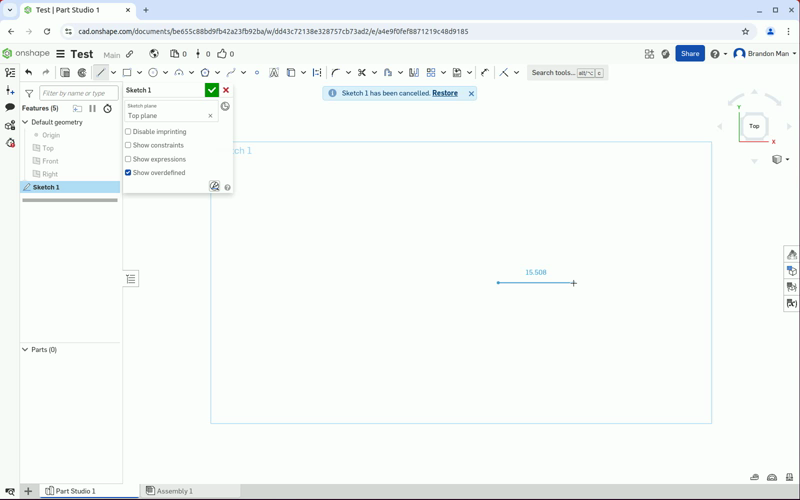
key_up(shift)
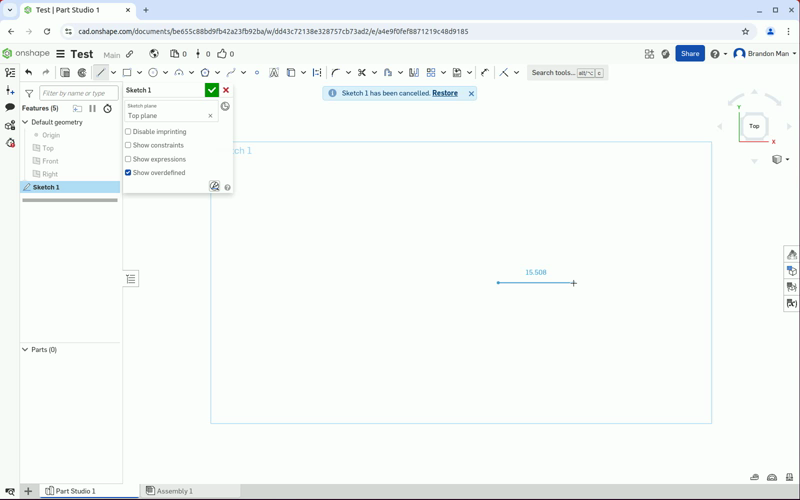
key_down(shift)
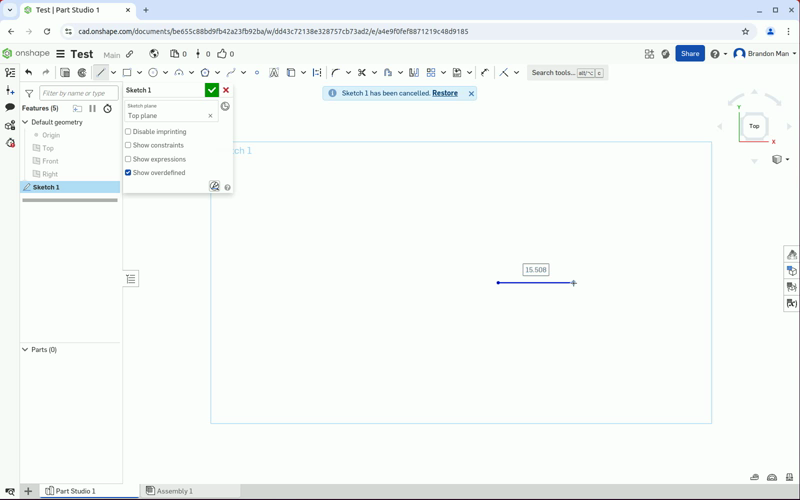
mouse_move(573, 207)
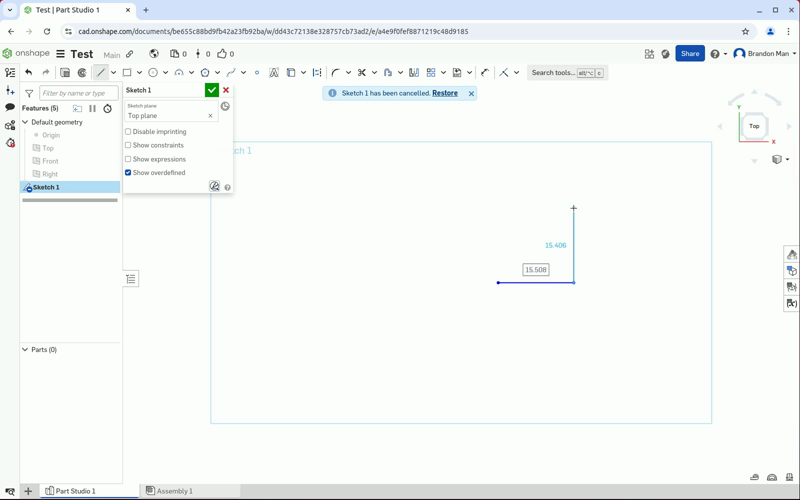
click(573, 207)
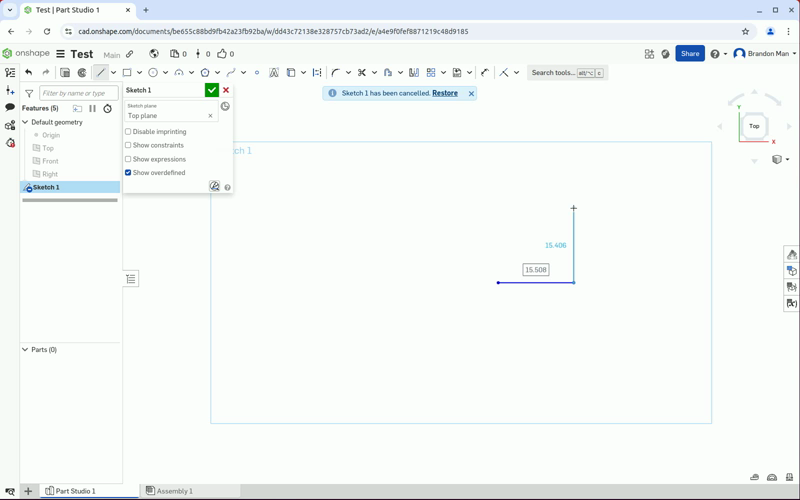
key_up(shift)
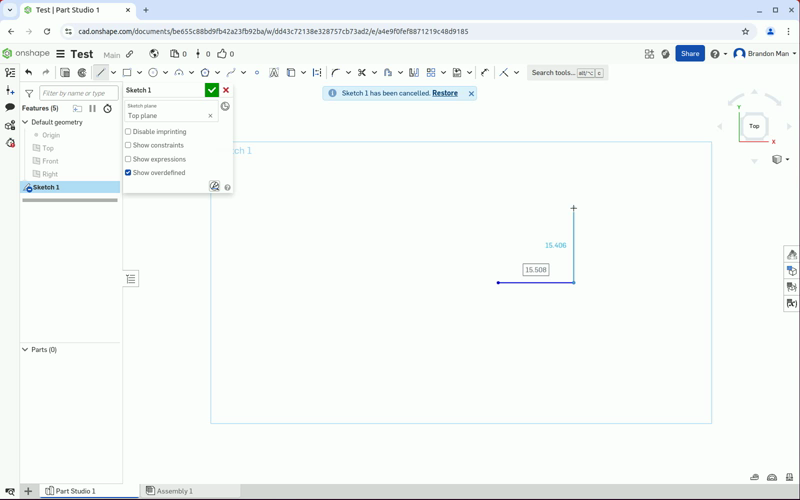
key_down(shift)
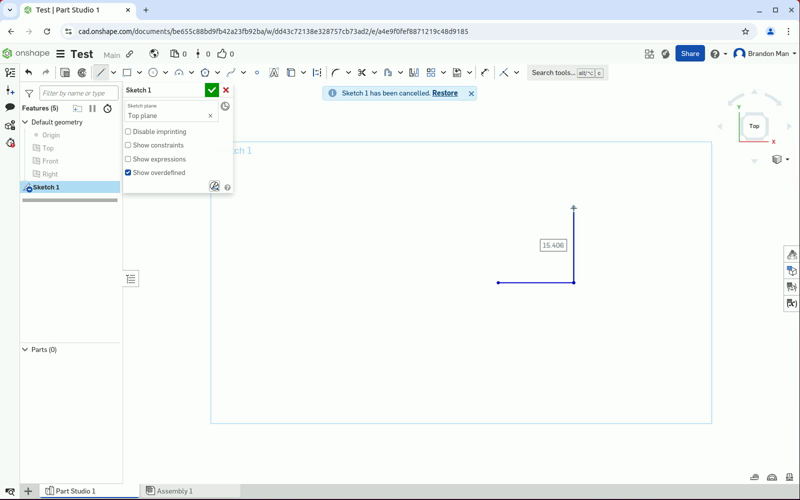
mouse_move(498, 207)
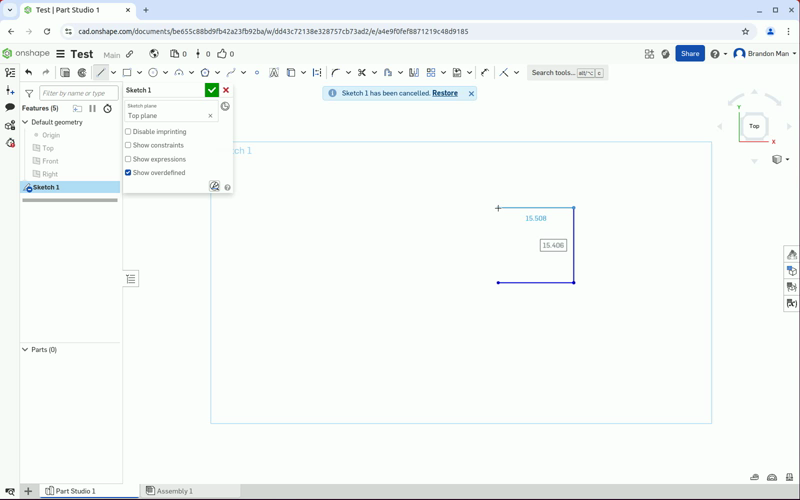
click(498, 207)
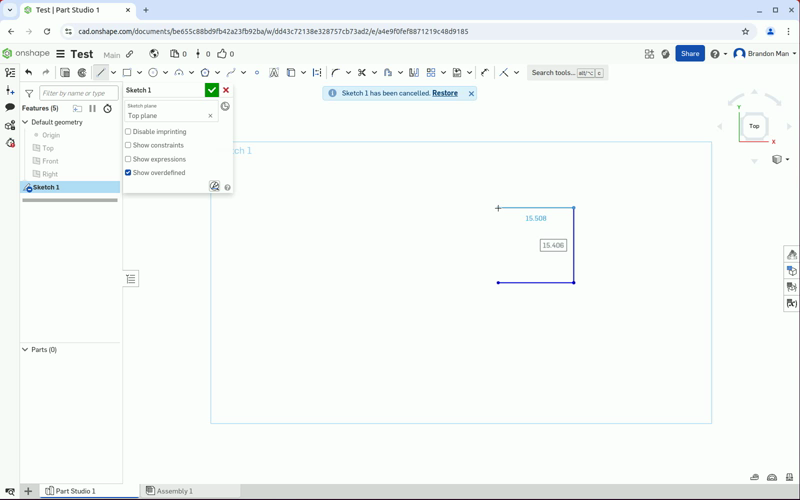
key_up(shift)
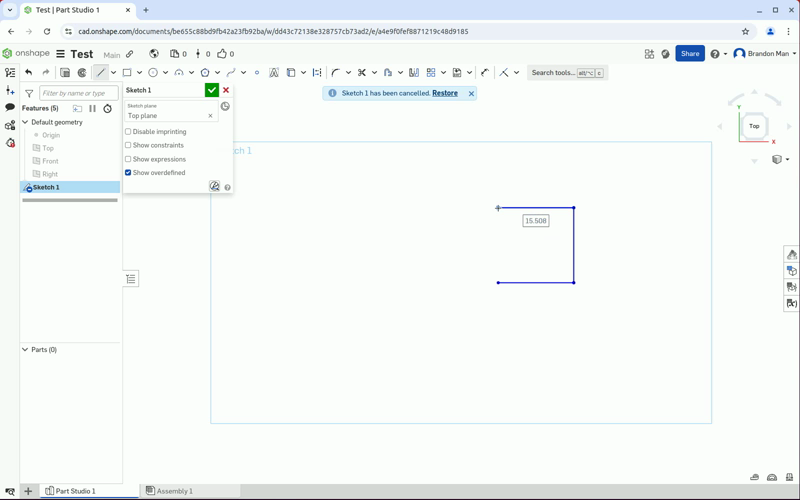
key_down(shift)
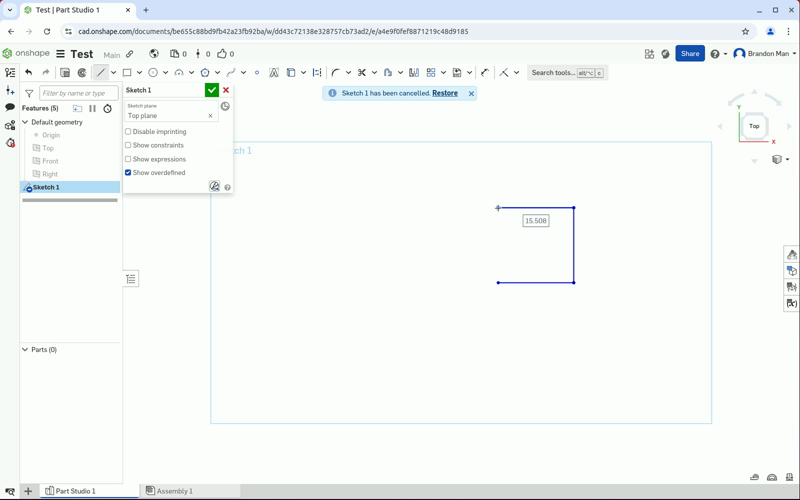
mouse_move(498, 282)
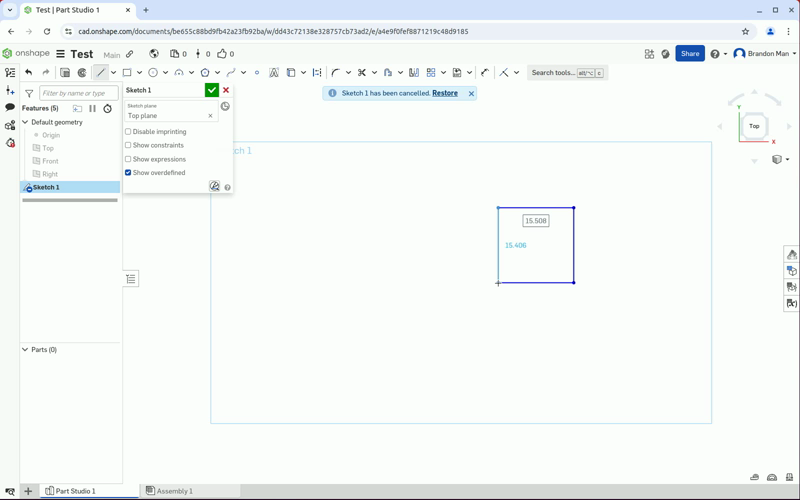
key_up(shift)
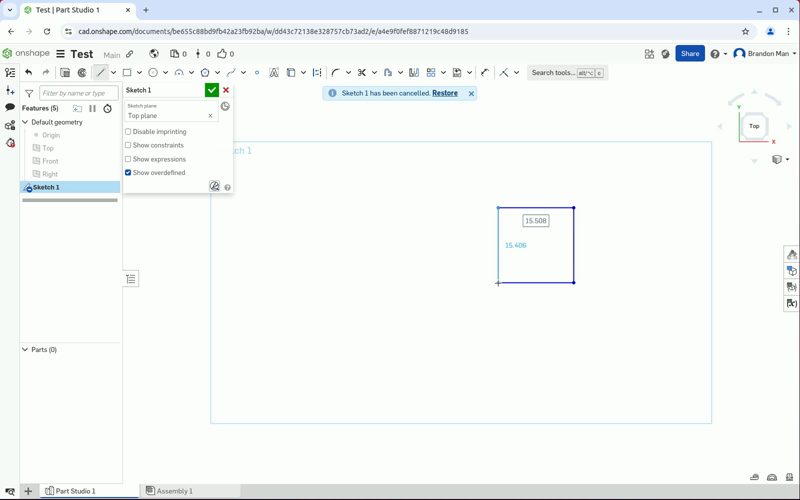
click(498, 282)
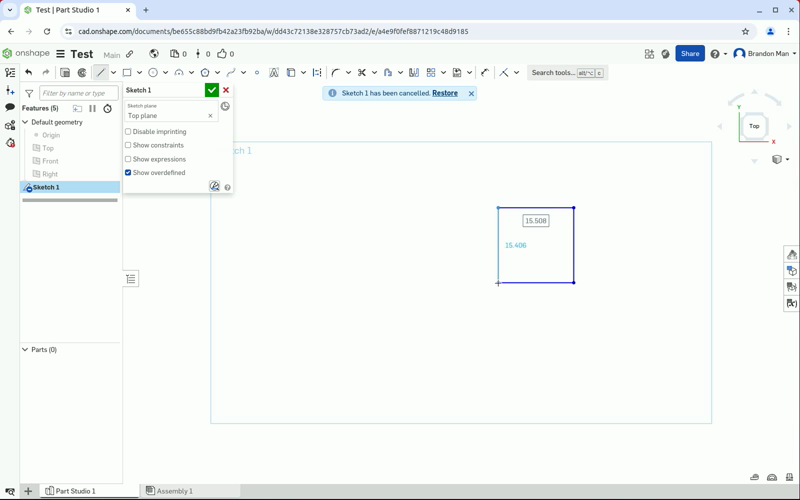
key(esc)
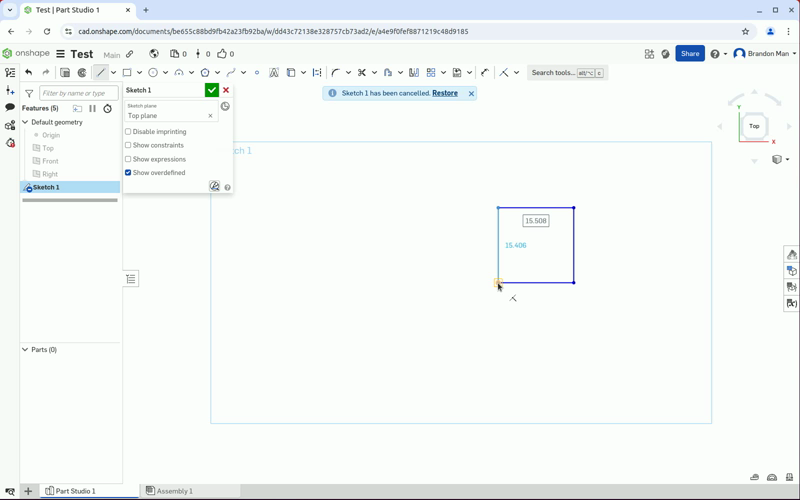
key(c)
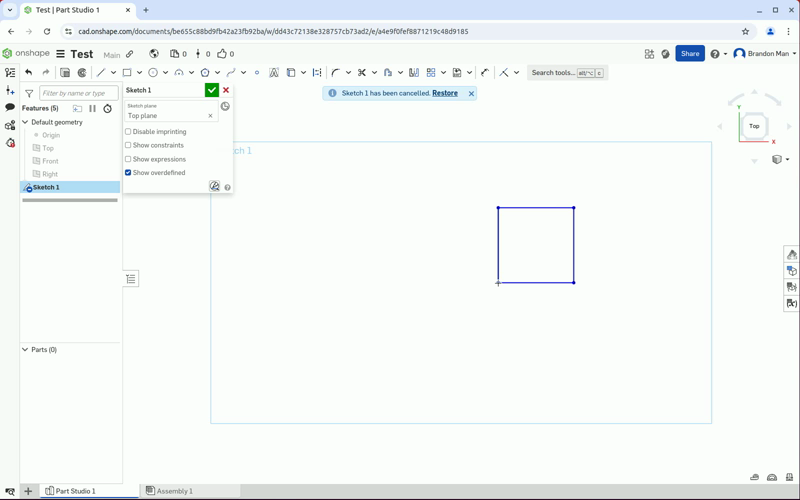
key_down(shift)
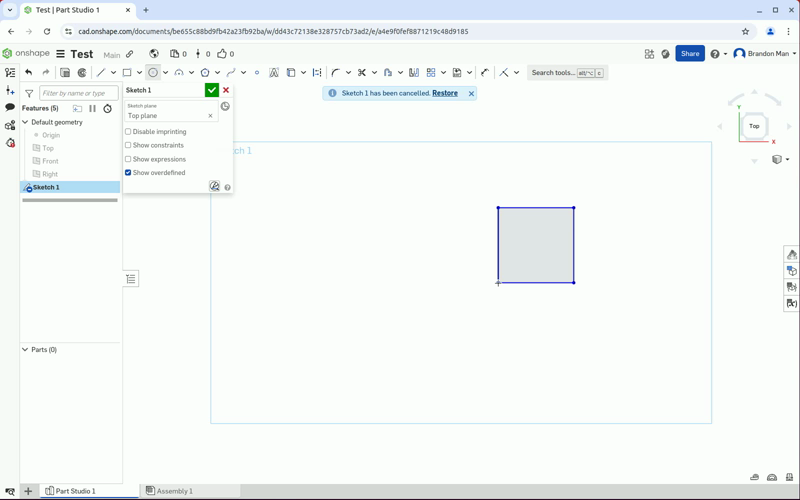
mouse_move(536, 244)
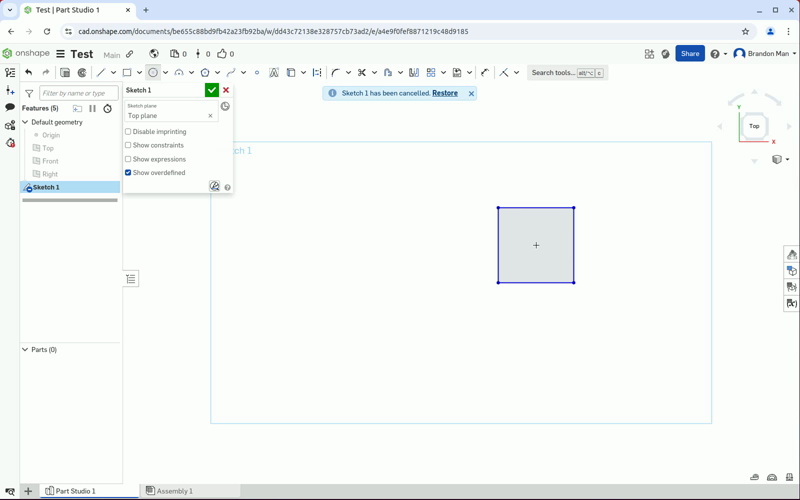
click(536, 244)
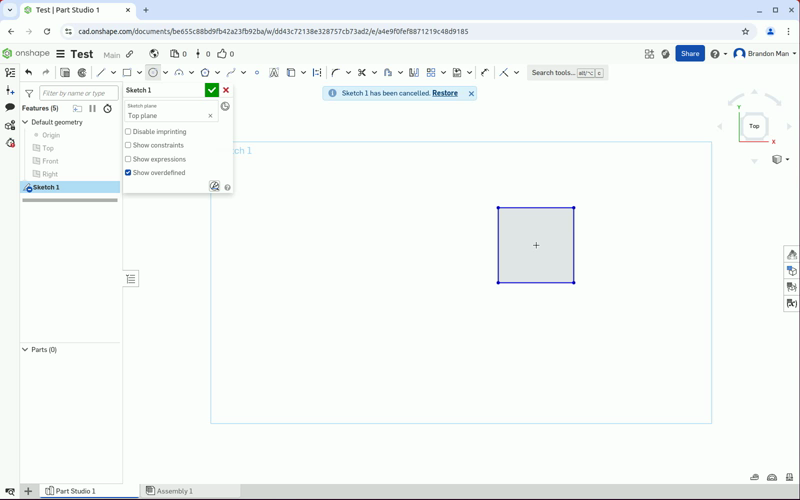
key_up(shift)
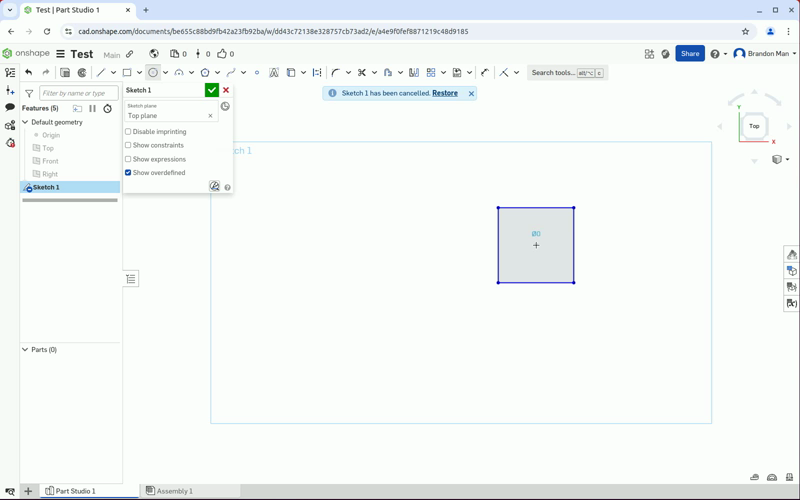
mouse_move(547, 244)
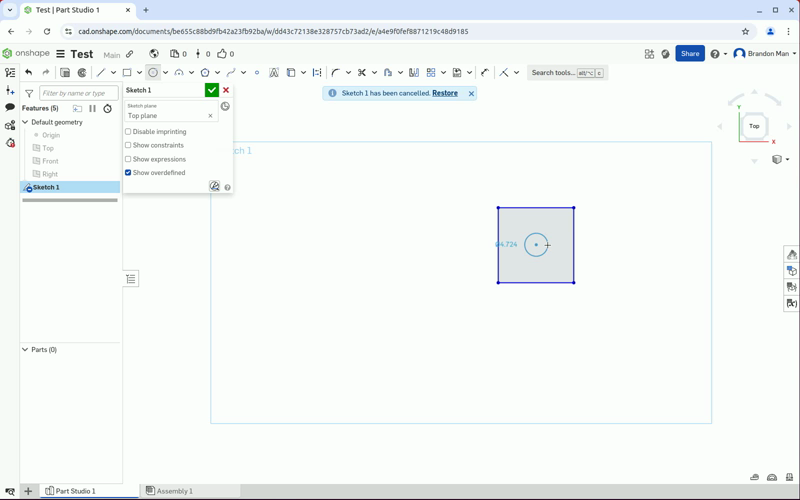
click(547, 244)
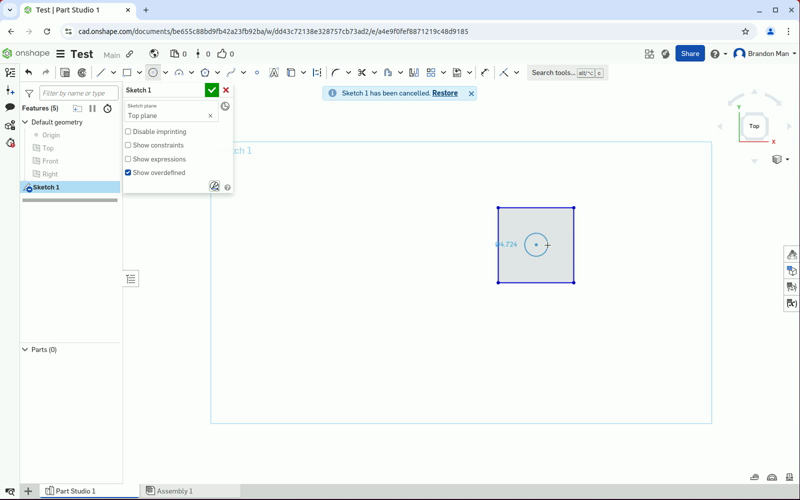
key(esc)
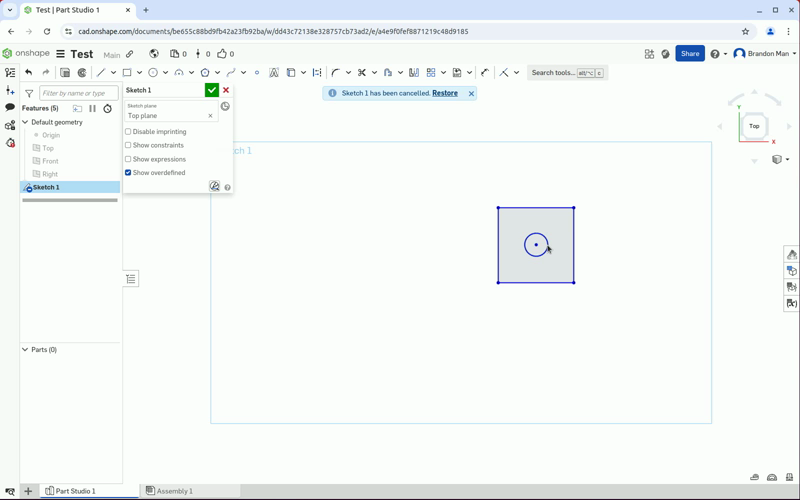
mouse_move(552, 212)
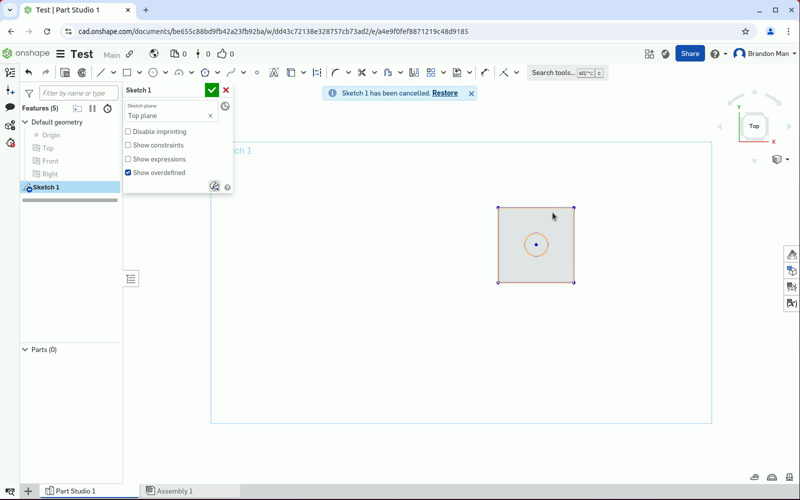
click(552, 212)
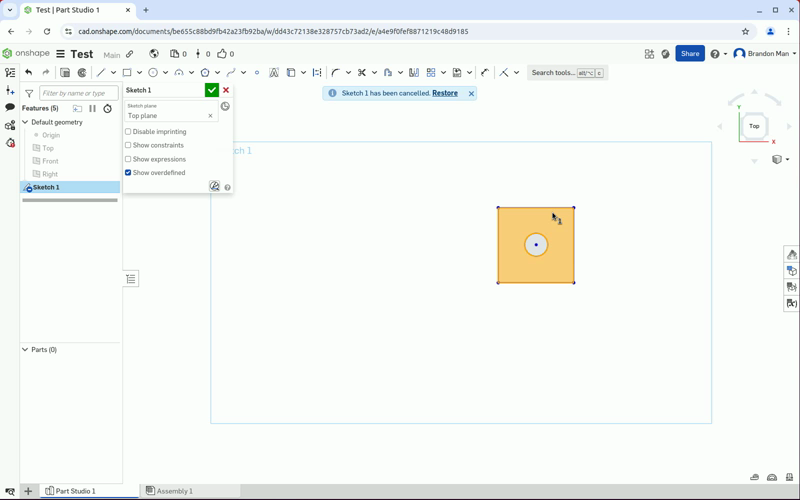
mouse_move(73, 352)
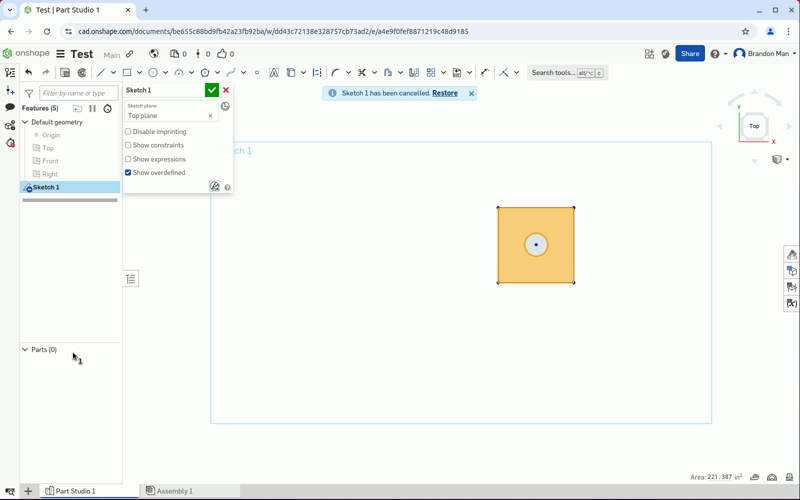
key(shift+y)
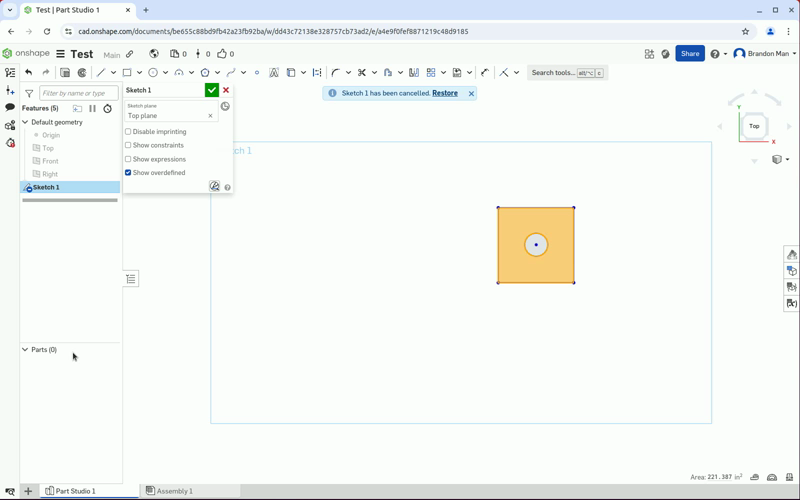
key(shift+e)
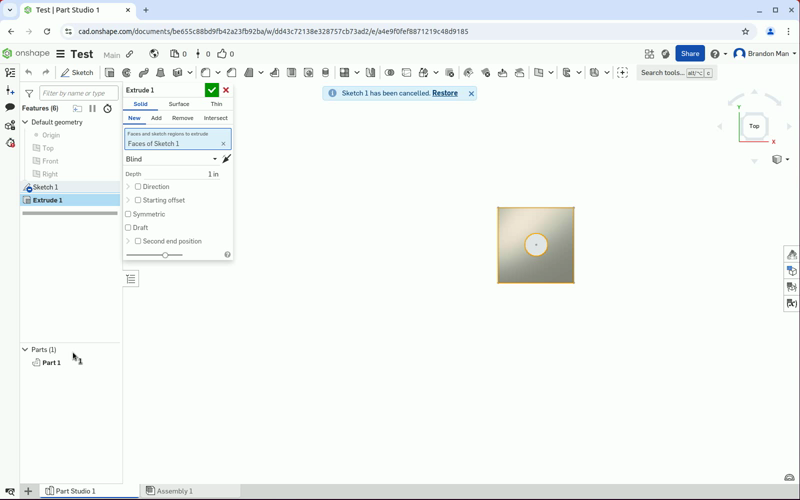
mouse_move(143, 106)
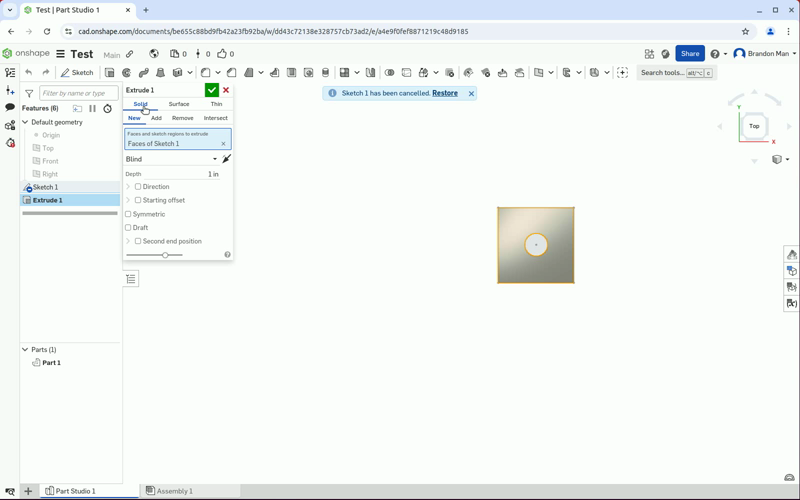
click(143, 106)
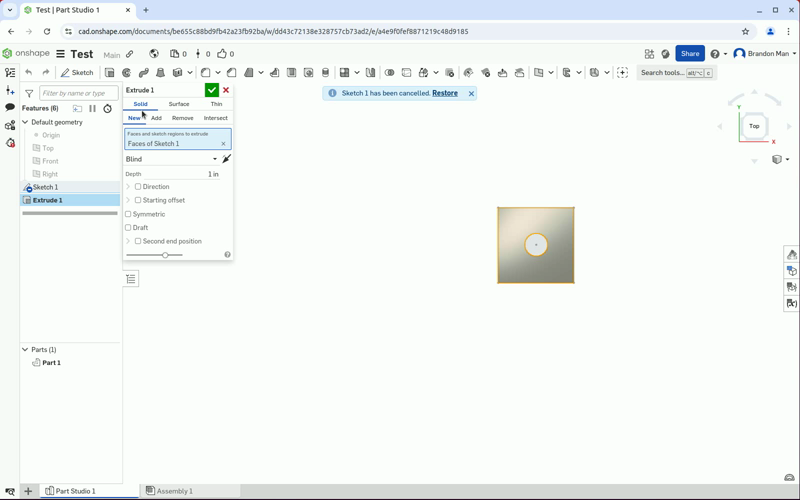
mouse_move(137, 120)
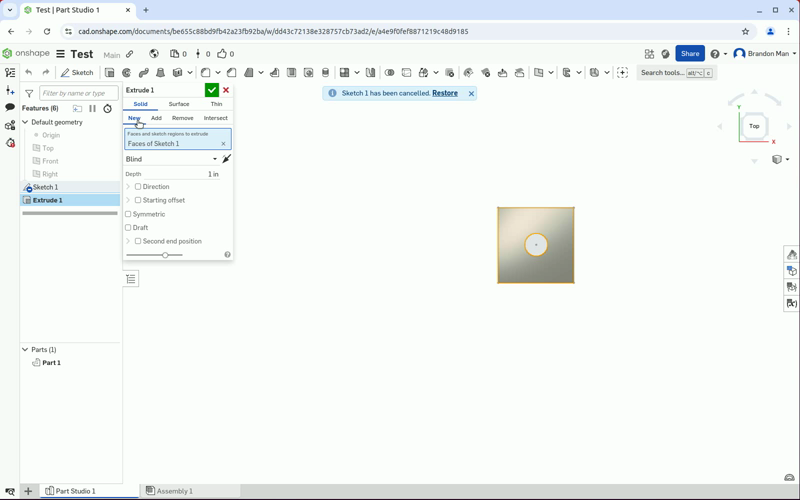
click(137, 120)
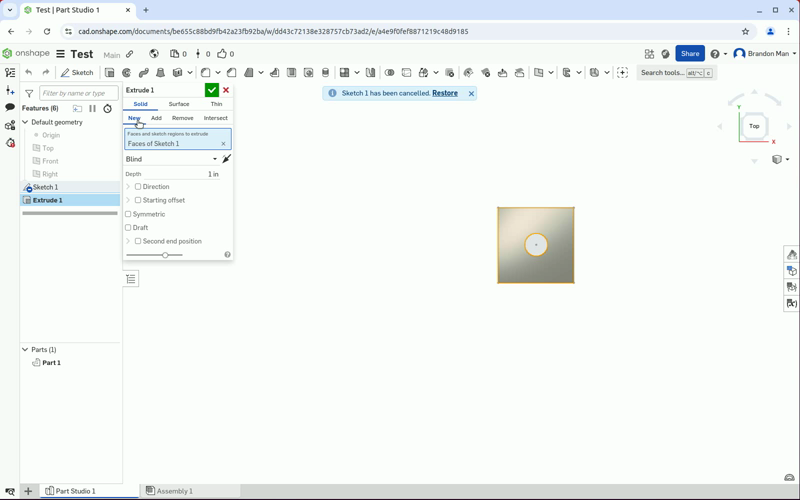
key(tab, 4)
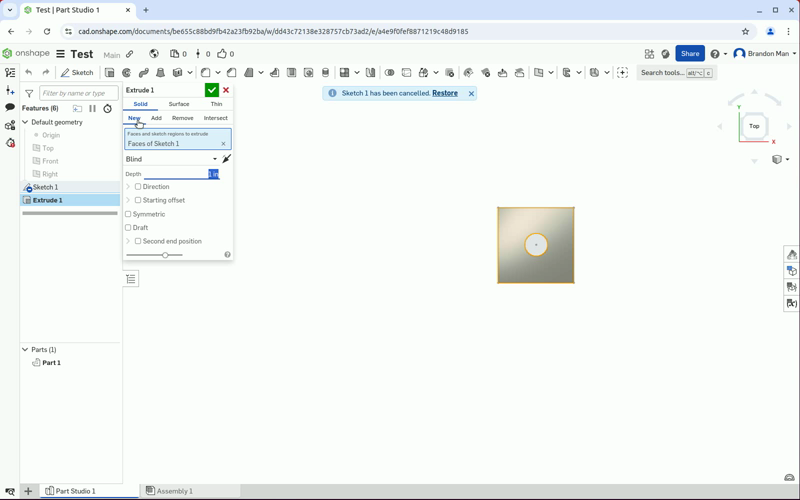
text(3.851)
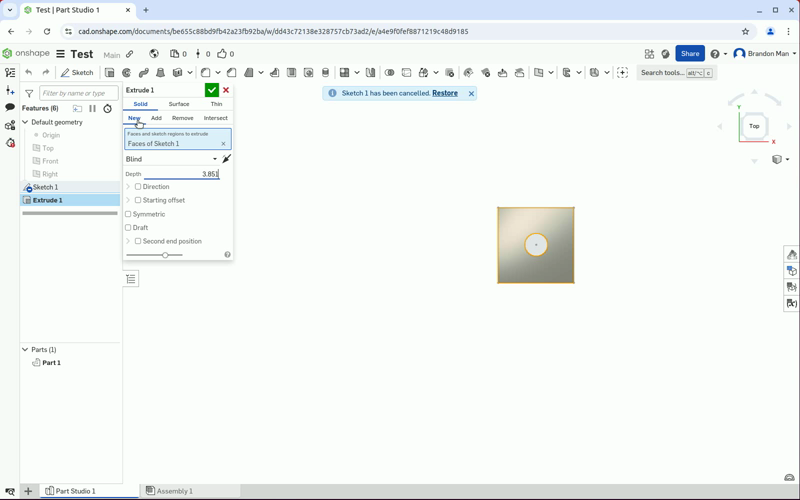
key(enter)
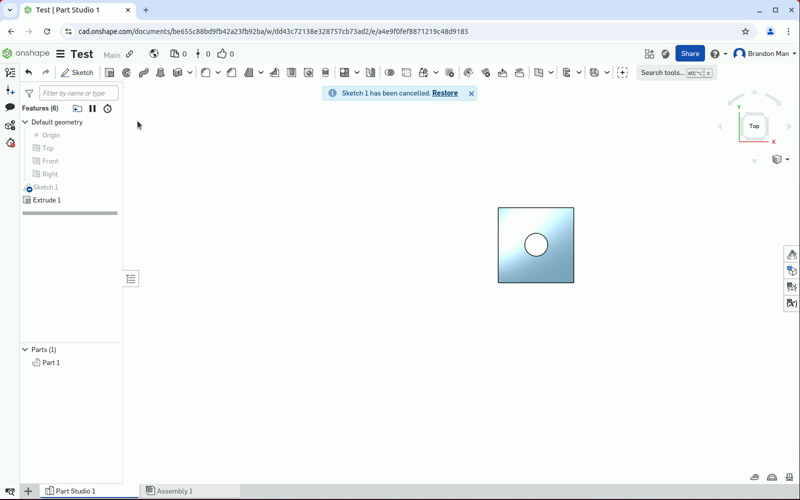
key(shift+h)
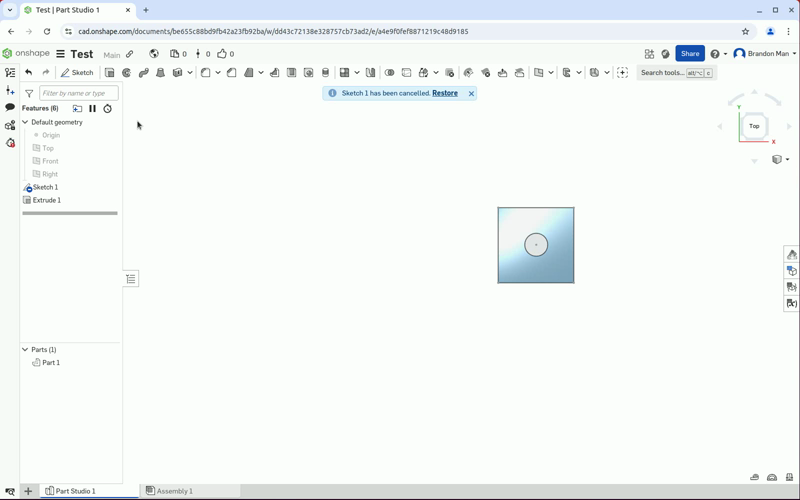
key(shift+h)
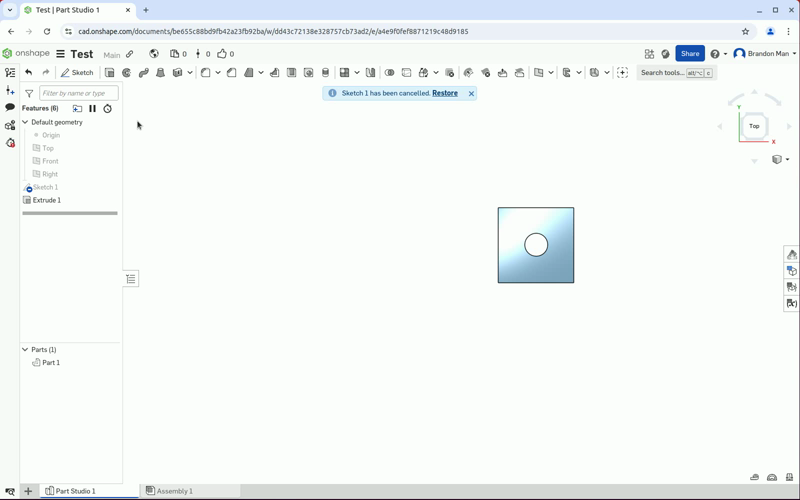
mouse_move(73, 189)
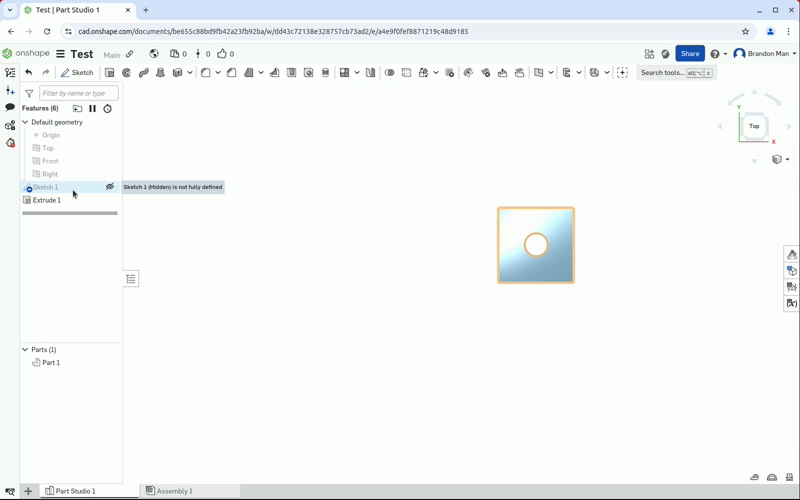
click(73, 189)
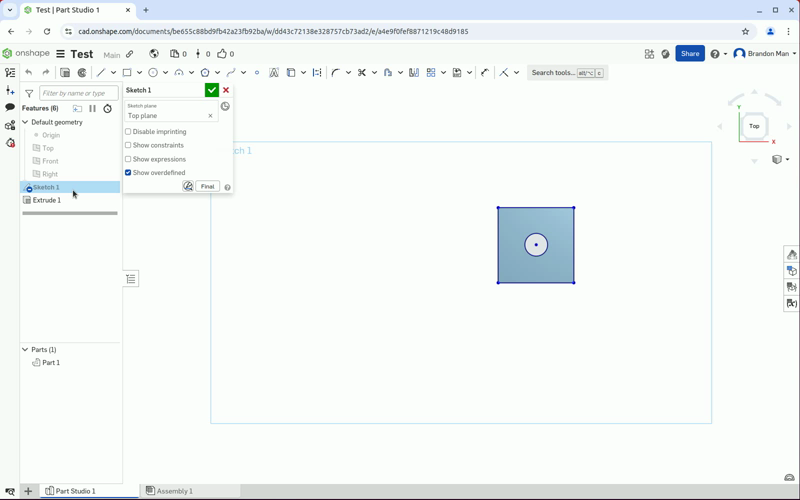
mouse_move(229, 92)
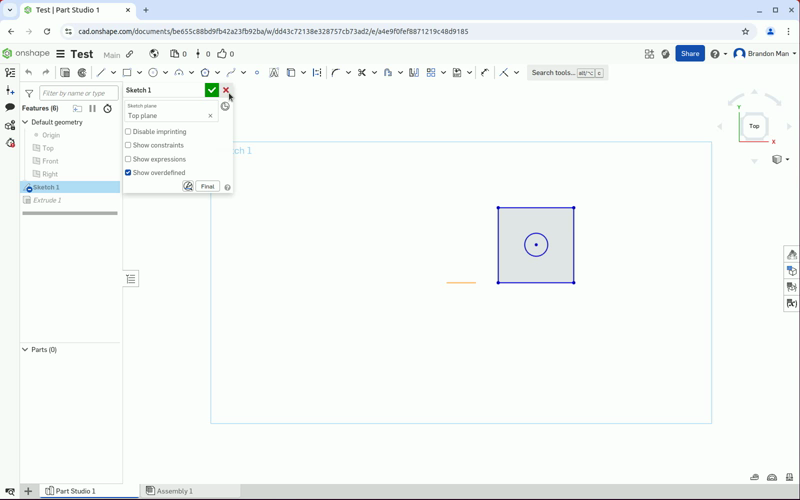
click(229, 92)
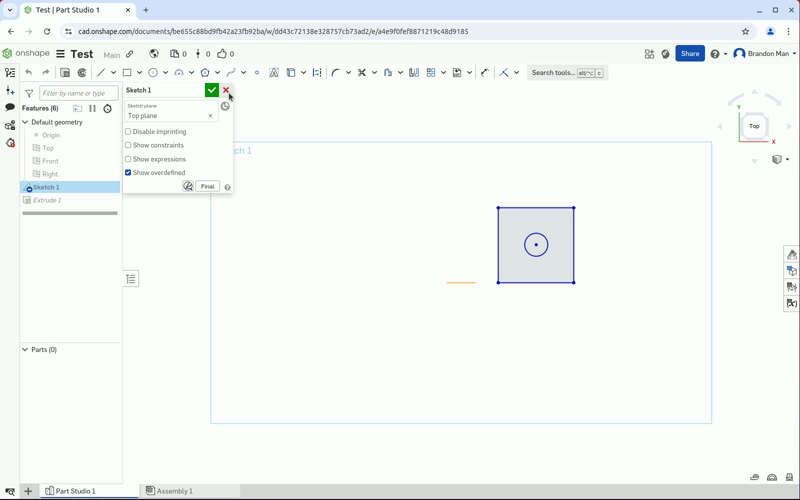
key(shift+s)
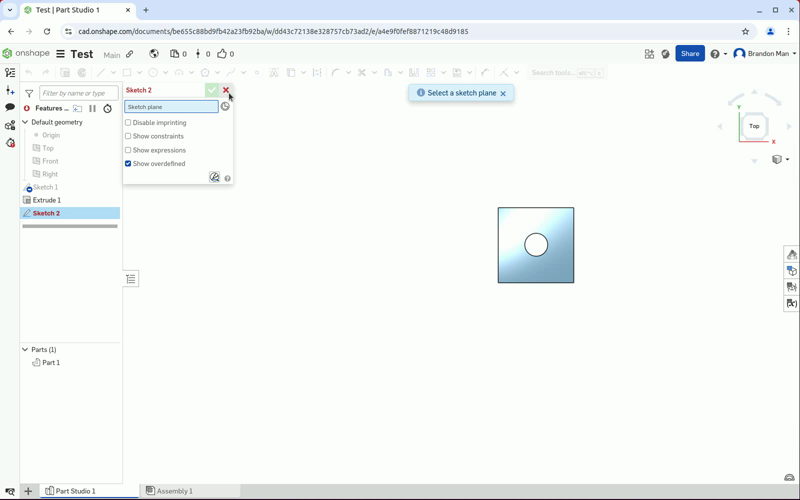
mouse_move(73, 150)
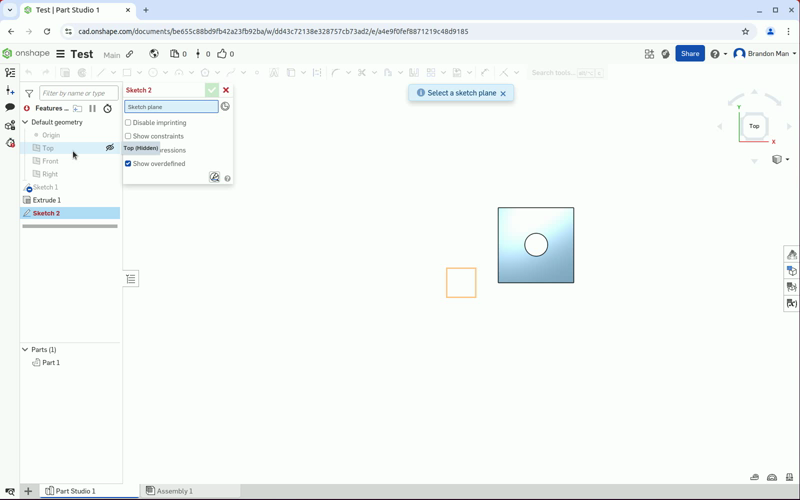
click(73, 150)
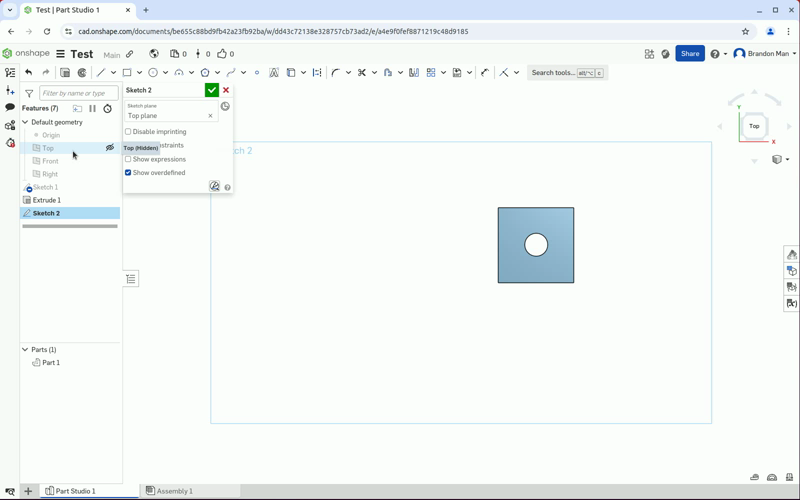
mouse_move(73, 352)
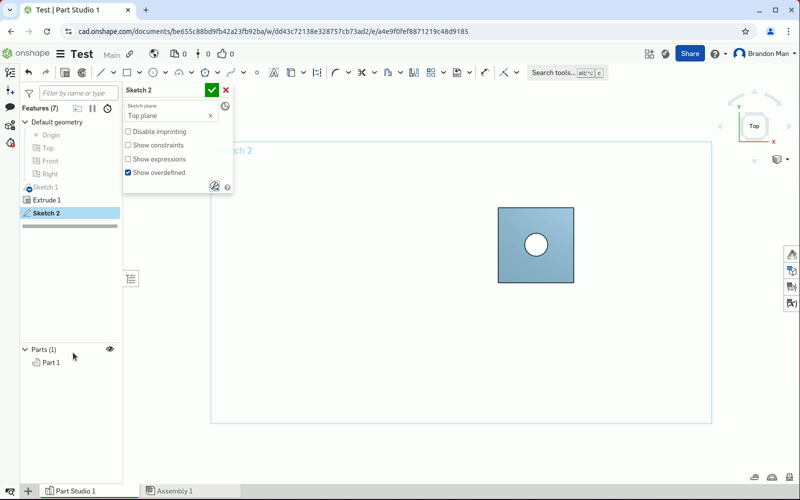
key(y)
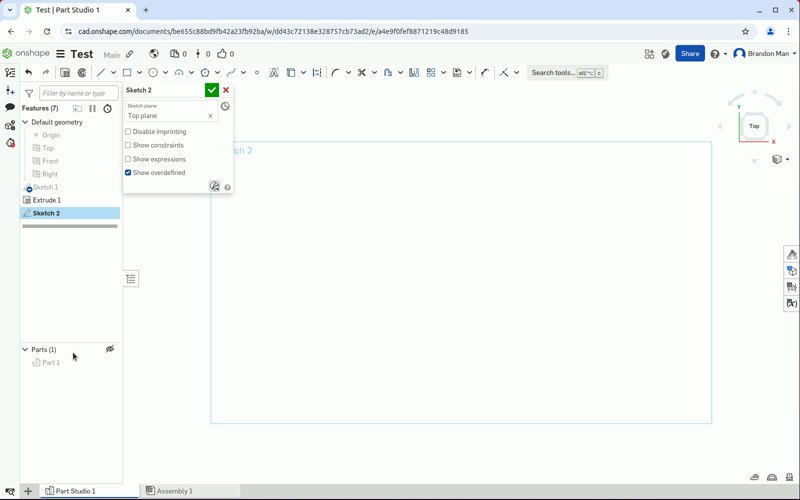
key(l)
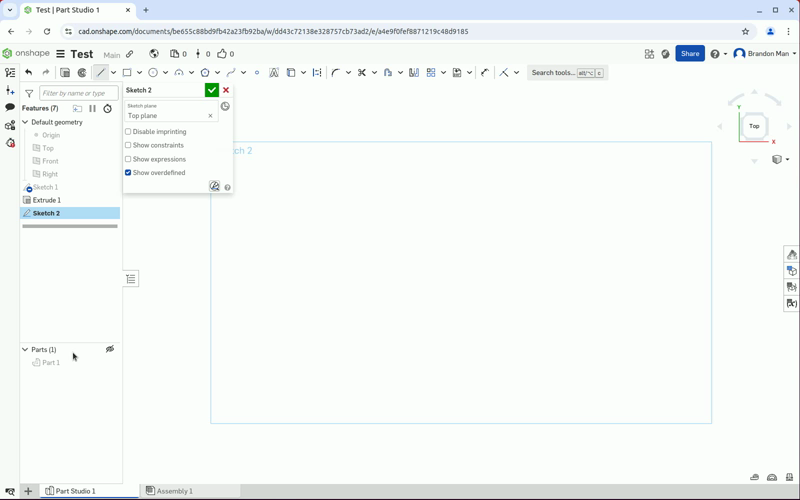
key_down(shift)
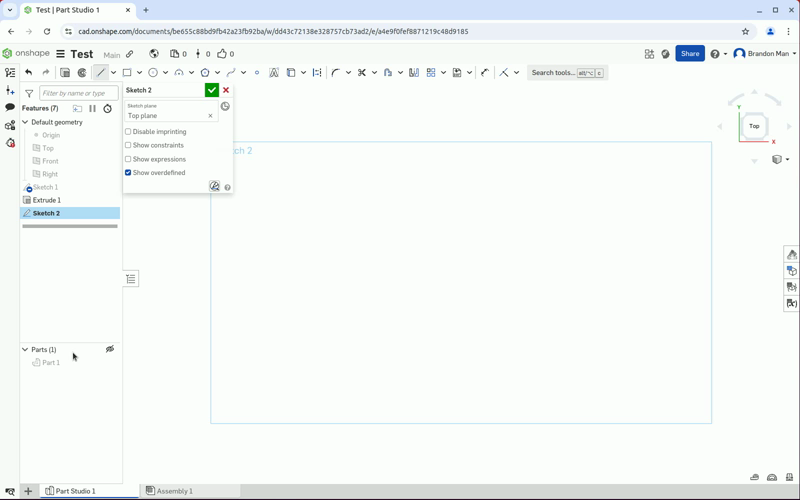
mouse_move(460, 282)
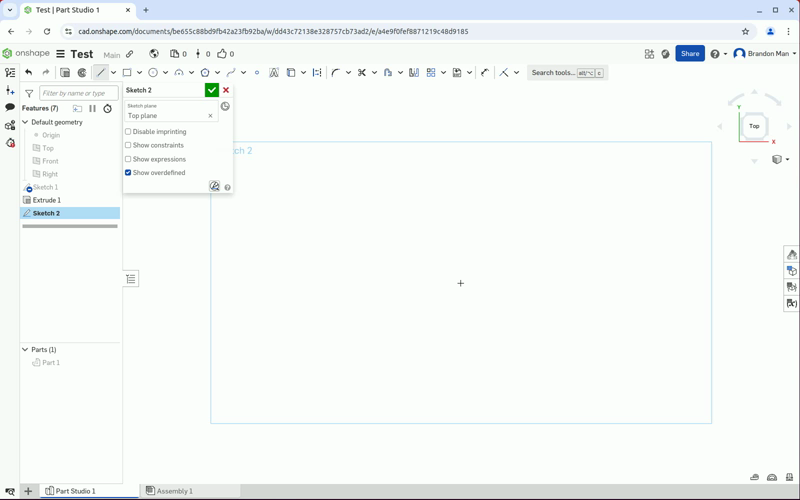
click(460, 282)
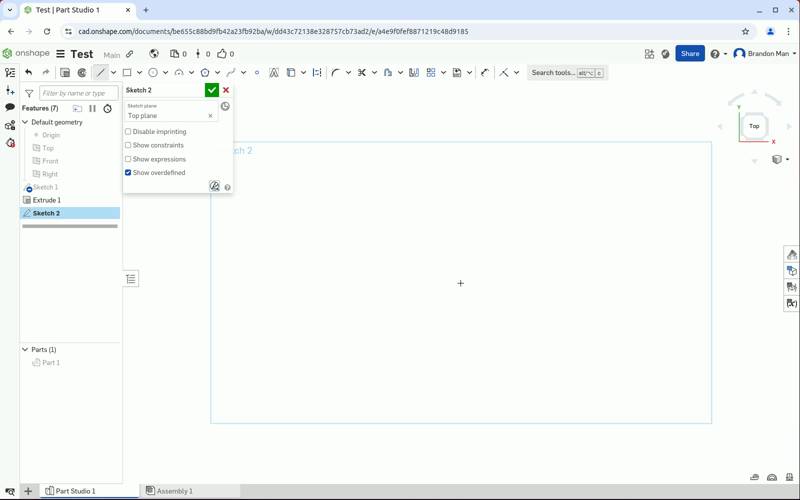
key_up(shift)
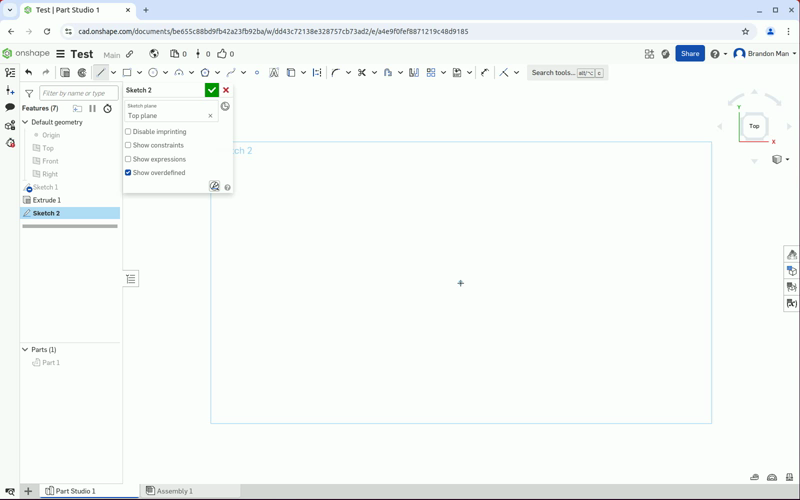
key_down(shift)
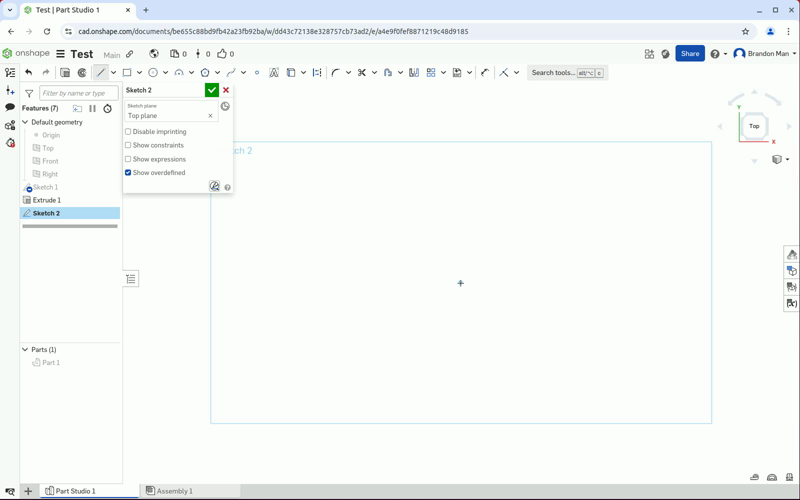
mouse_move(490, 282)
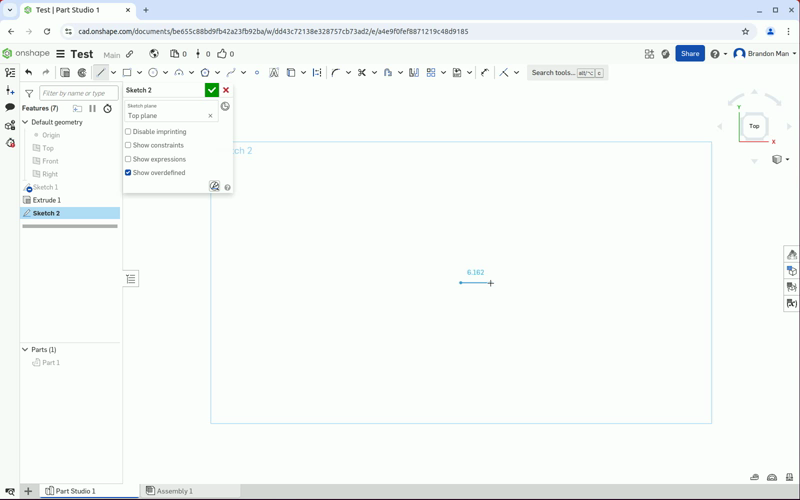
mouse_move(498, 282)
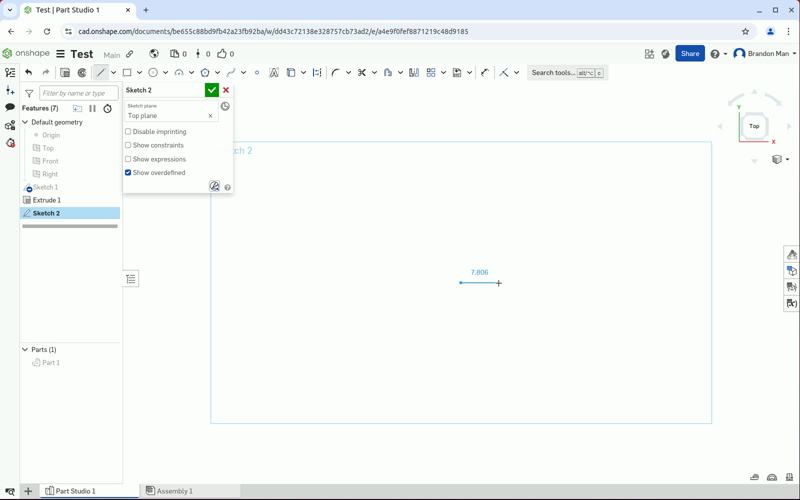
click(498, 282)
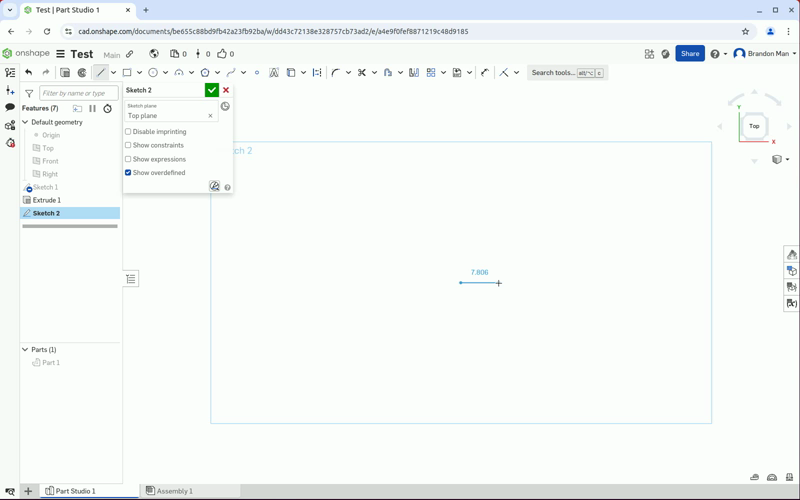
key_up(shift)
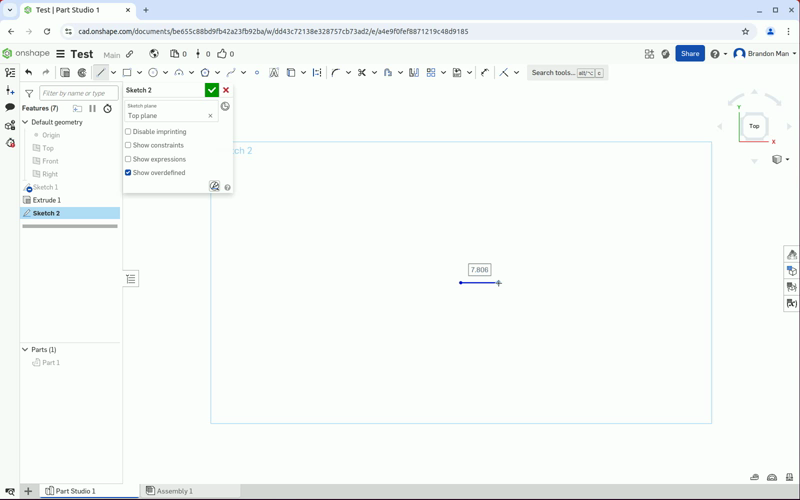
key_down(shift)
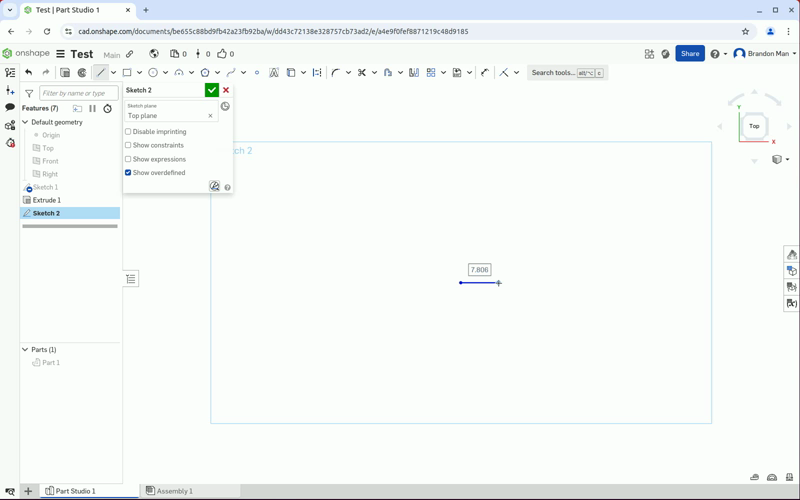
mouse_move(498, 207)
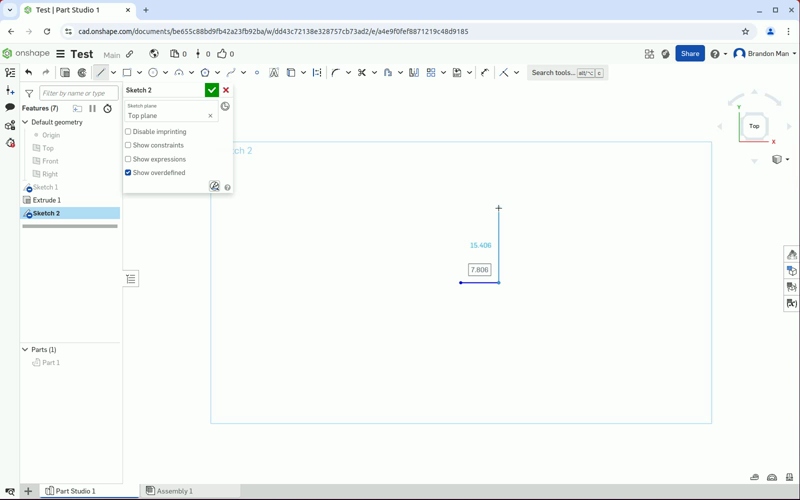
click(498, 207)
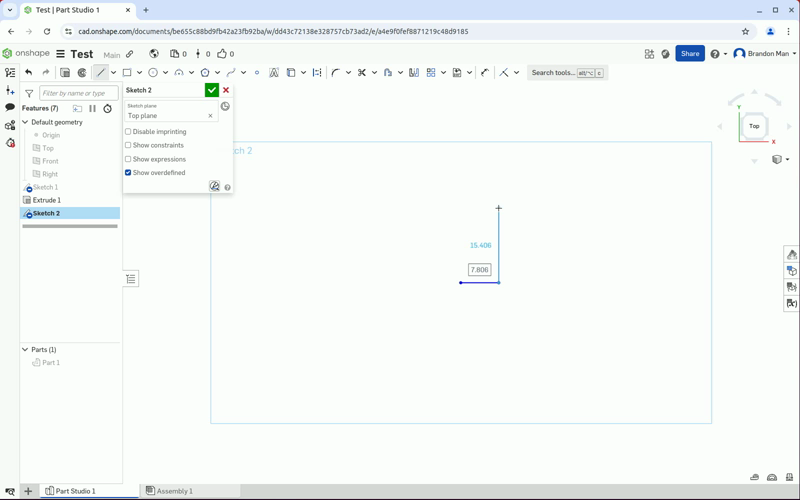
key_up(shift)
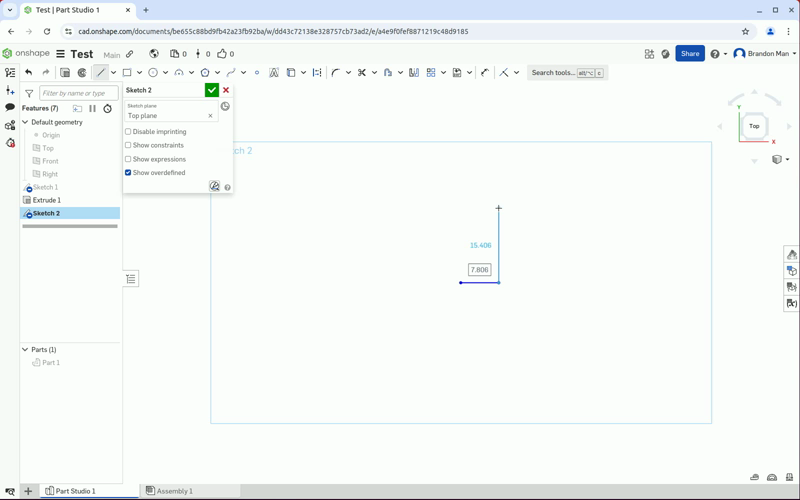
key_down(shift)
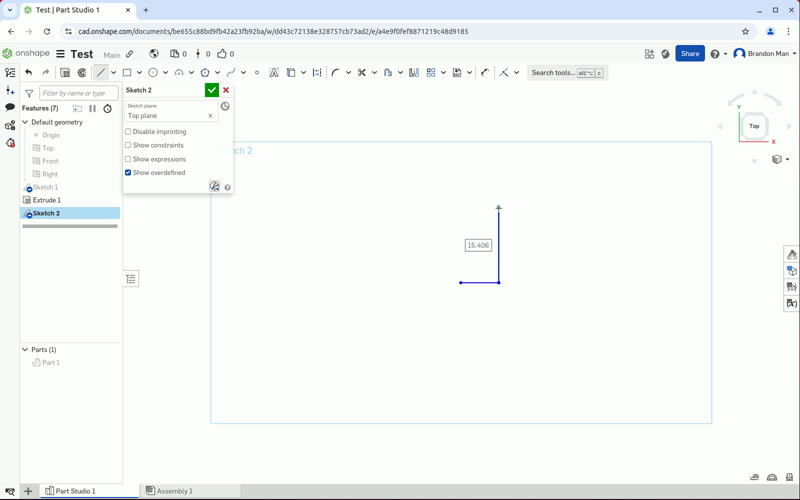
mouse_move(528, 207)
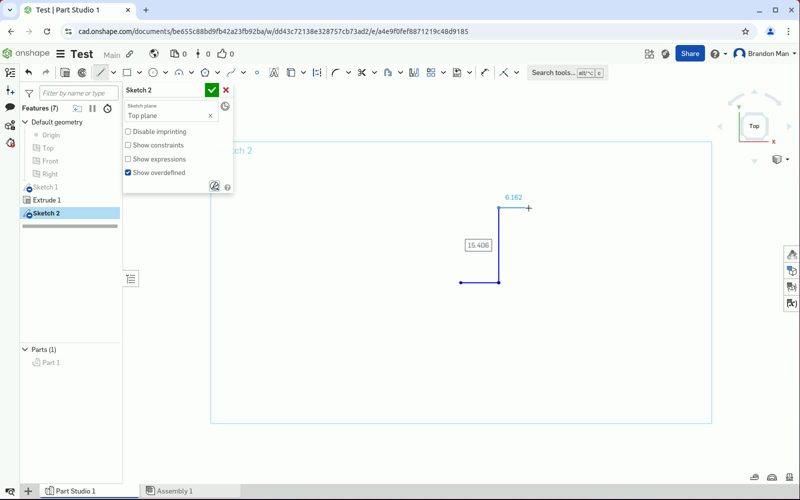
mouse_move(460, 207)
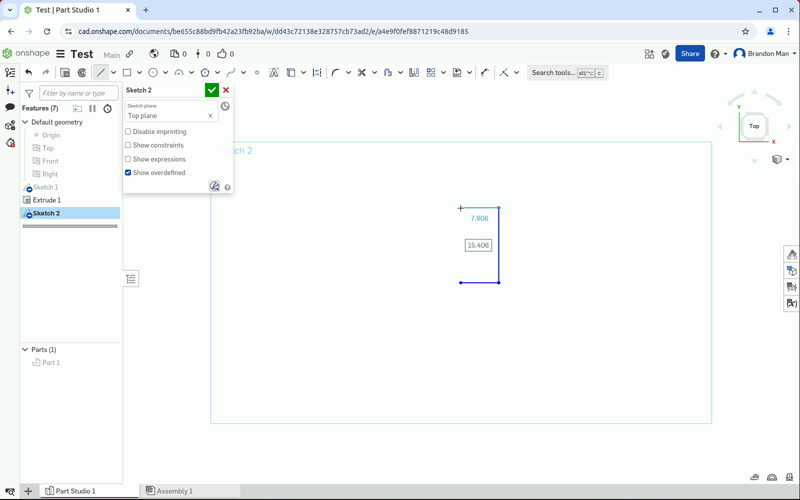
click(460, 207)
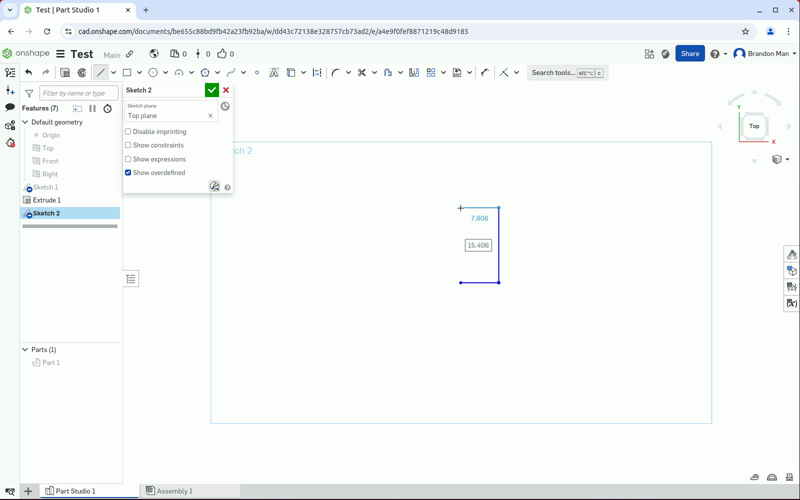
key_up(shift)
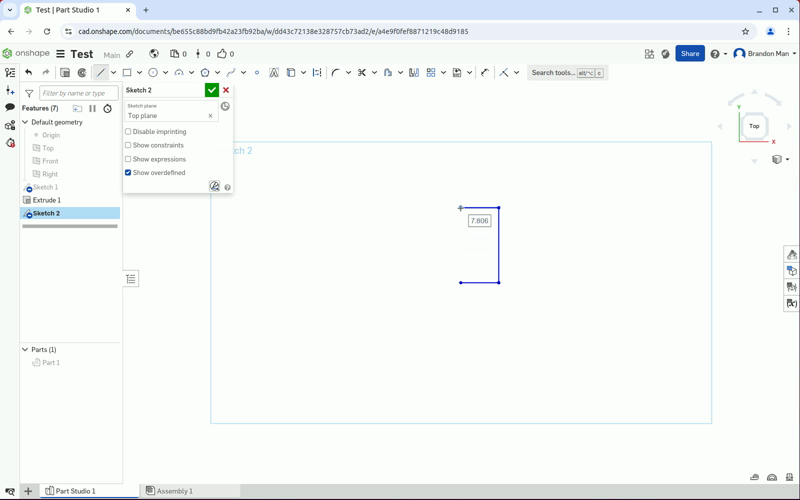
key_down(shift)
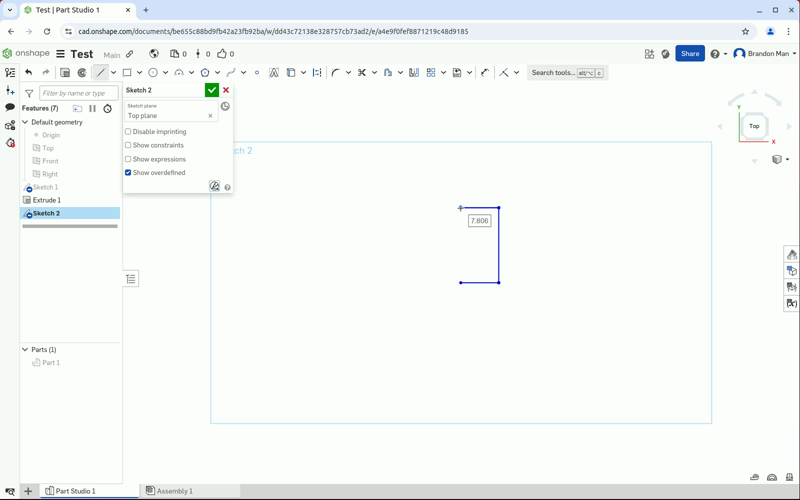
mouse_move(460, 282)
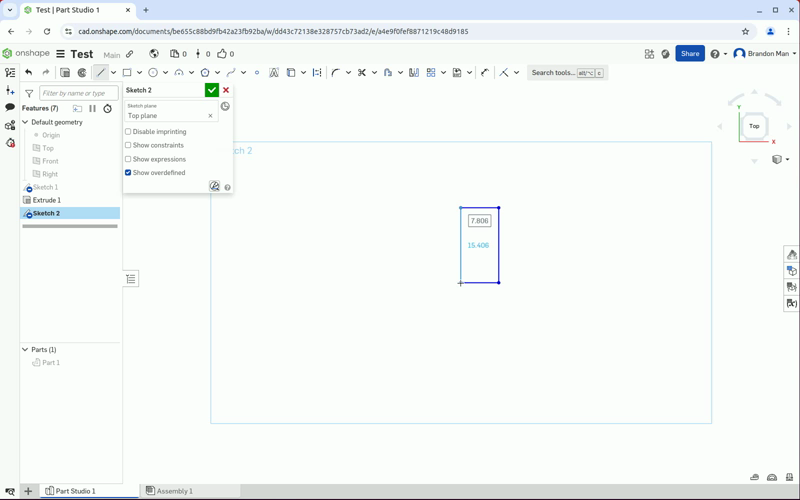
key_up(shift)
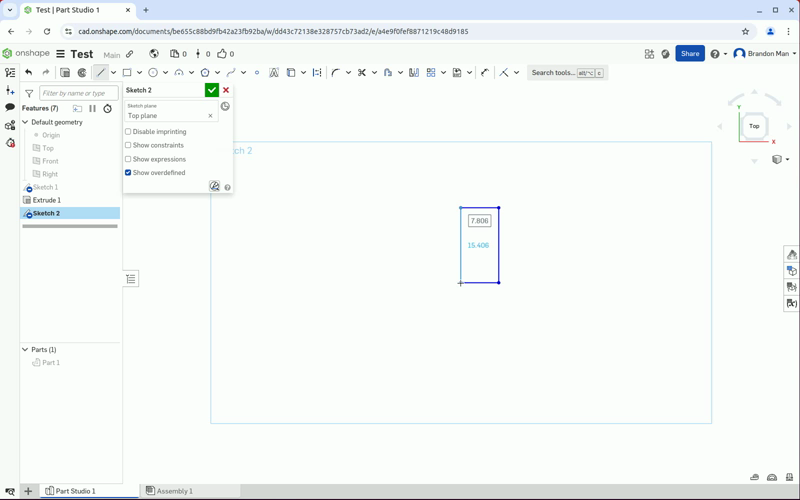
click(460, 282)
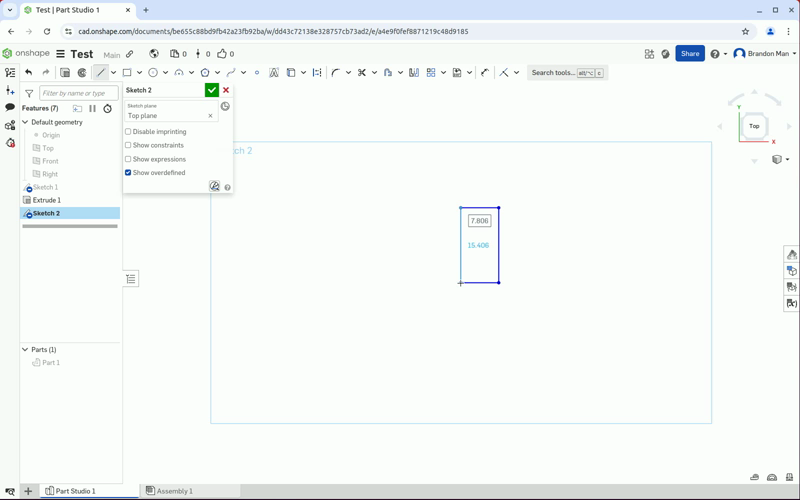
key(esc)
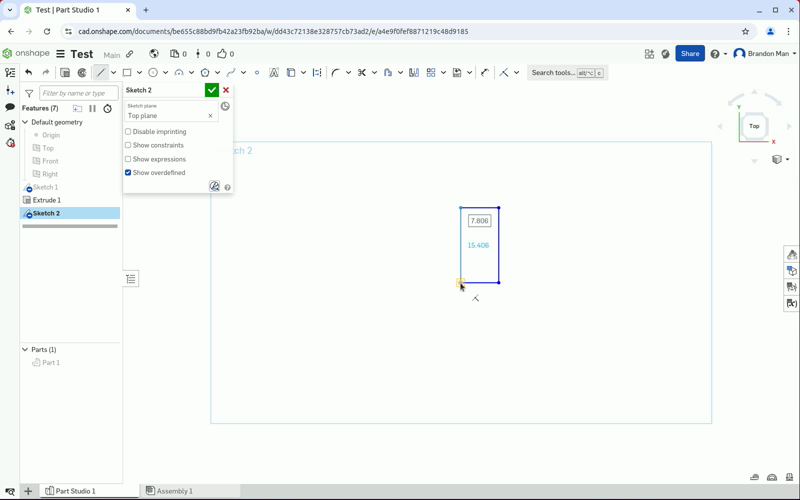
mouse_move(491, 237)
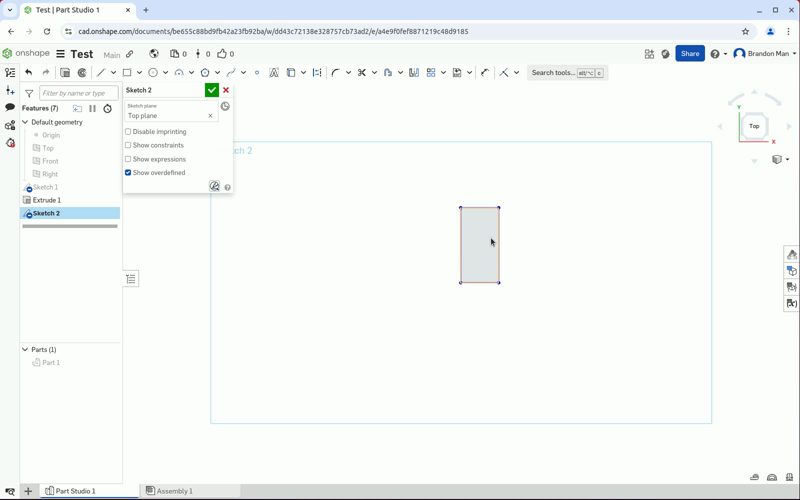
click(491, 237)
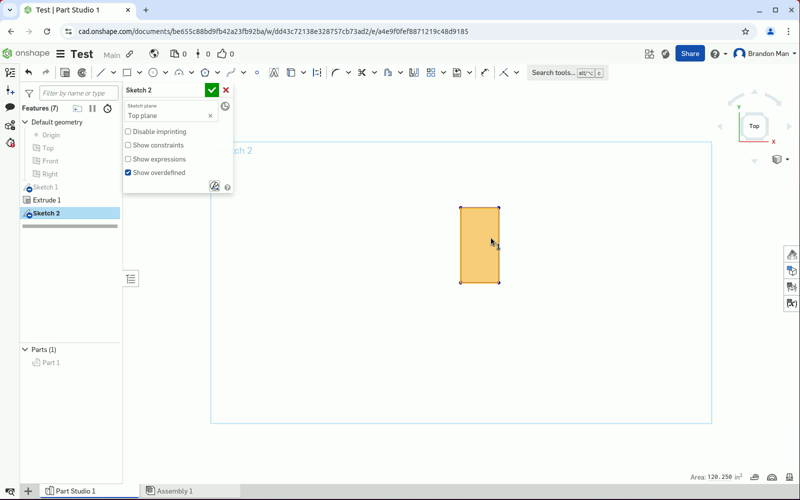
mouse_move(73, 352)
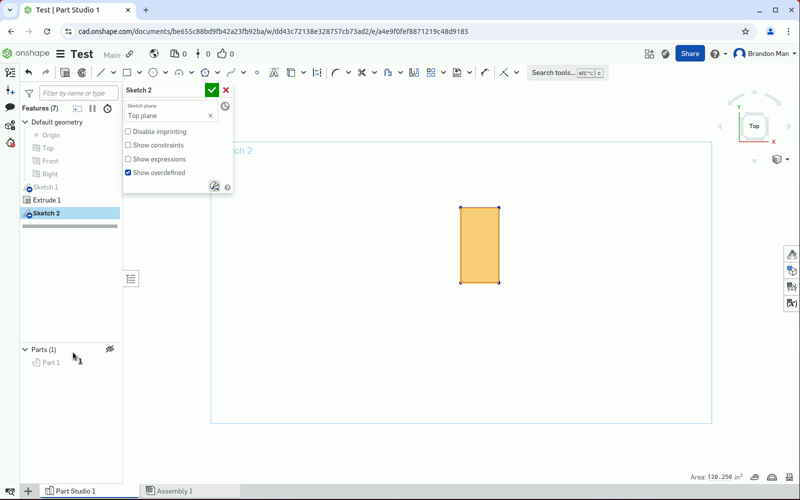
key(shift+y)
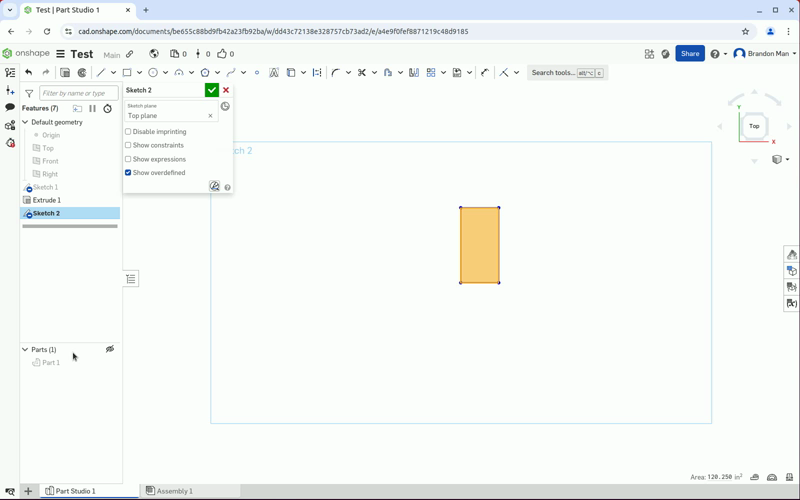
key(shift+e)
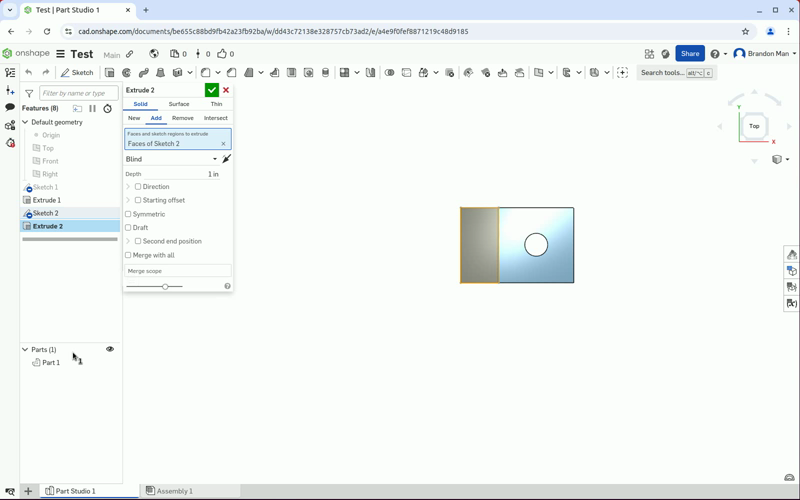
mouse_move(143, 106)
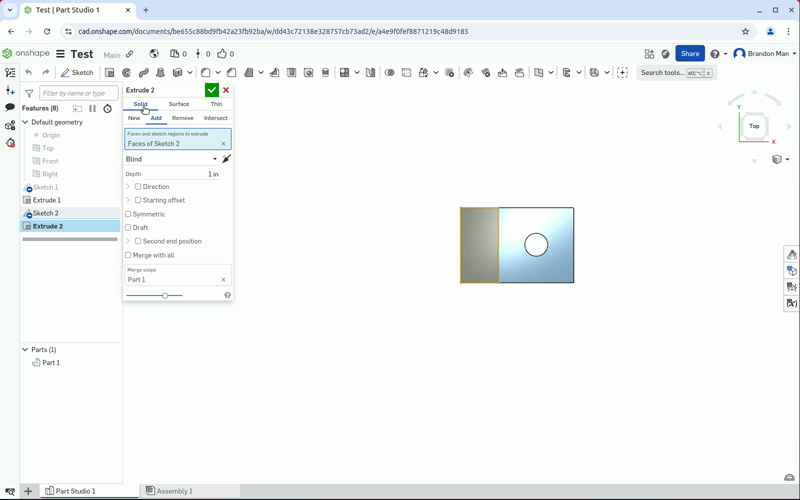
click(143, 106)
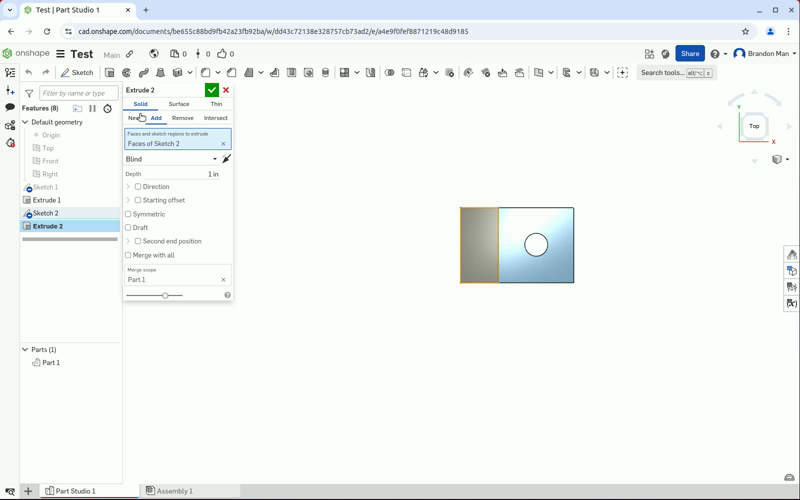
mouse_move(137, 120)
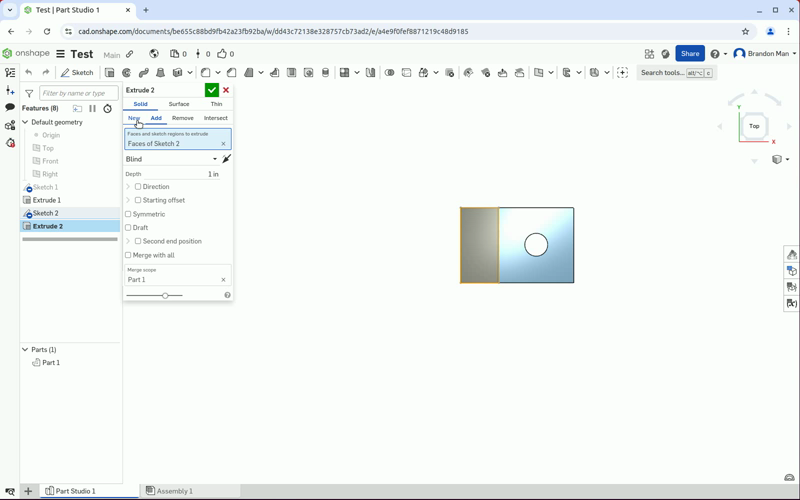
click(137, 120)
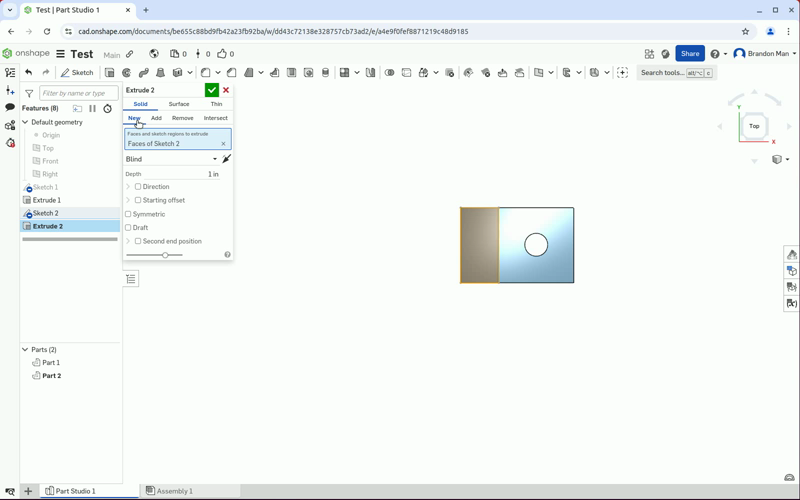
key(tab, 4)
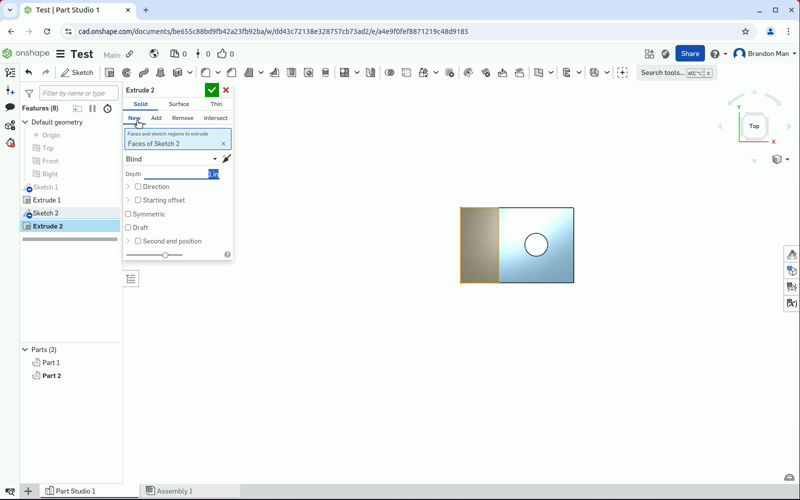
text(19.257)
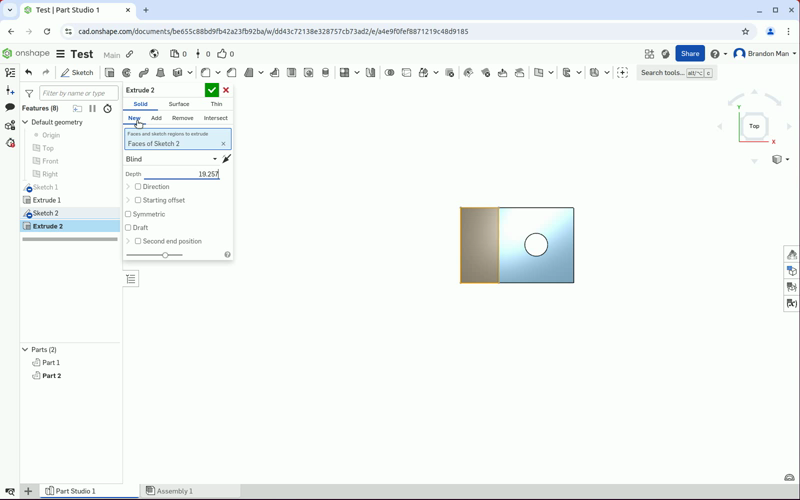
key(enter)
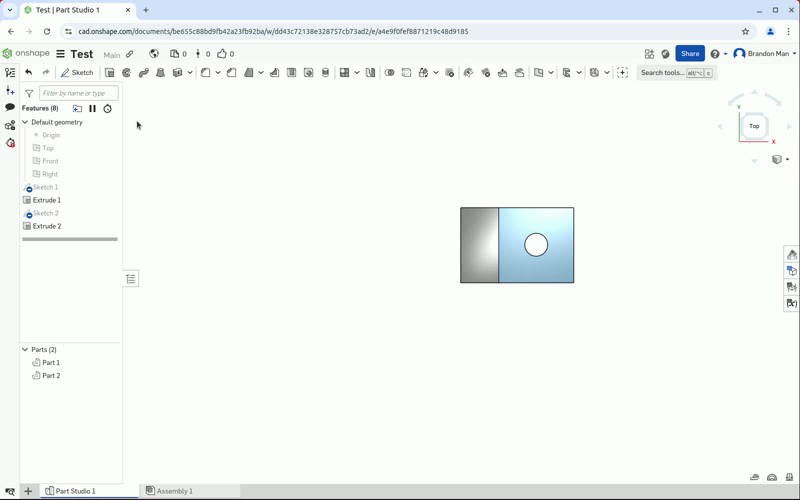
key(shift+h)
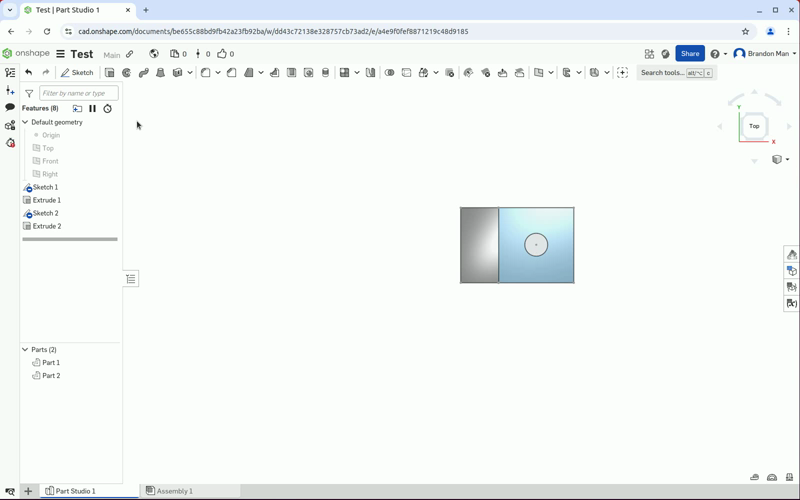
key(shift+h)
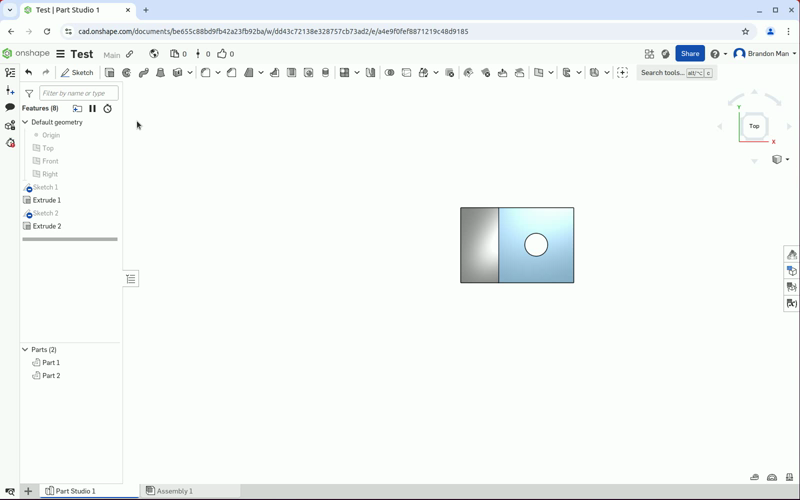
mouse_move(73, 189)
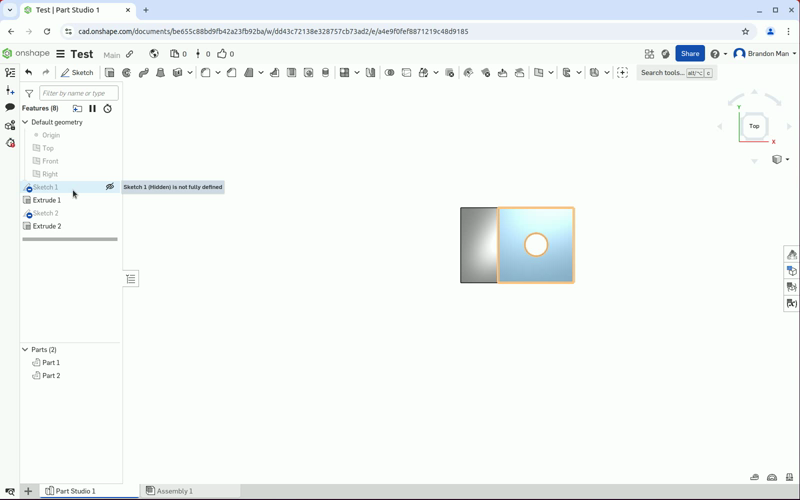
click(73, 189)
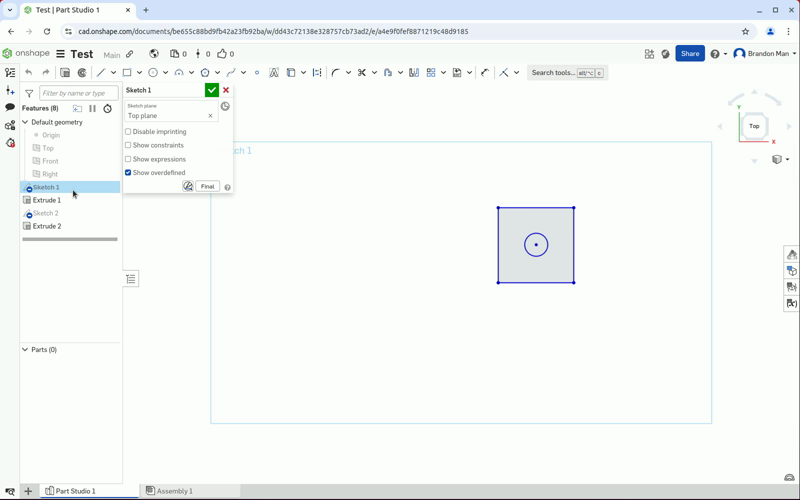
mouse_move(229, 92)
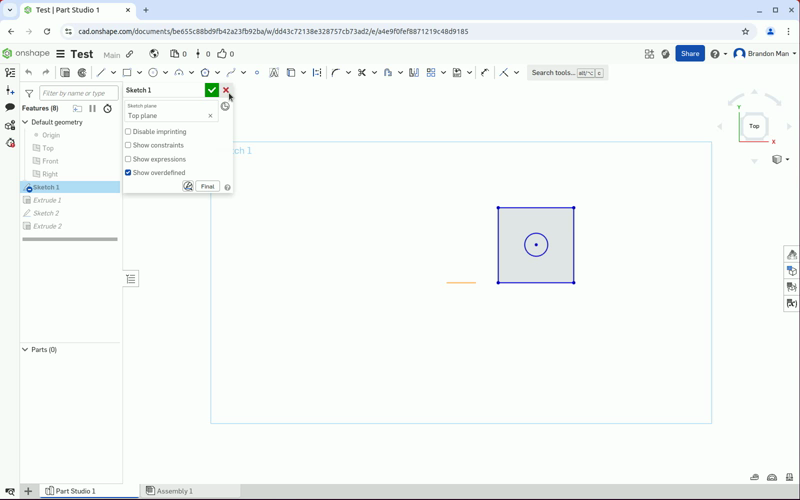
click(229, 92)
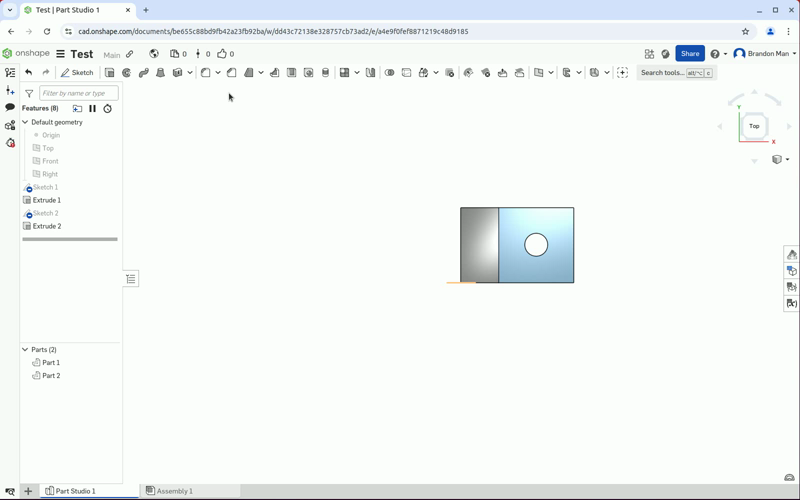
mouse_move(73, 352)
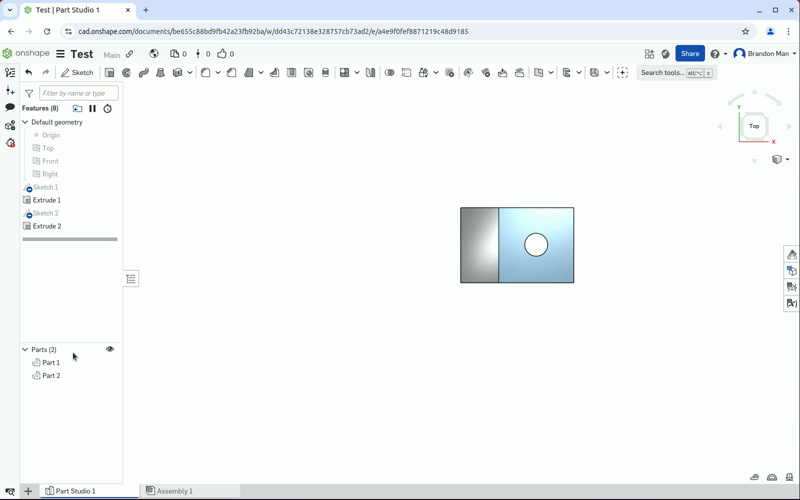
key(y)
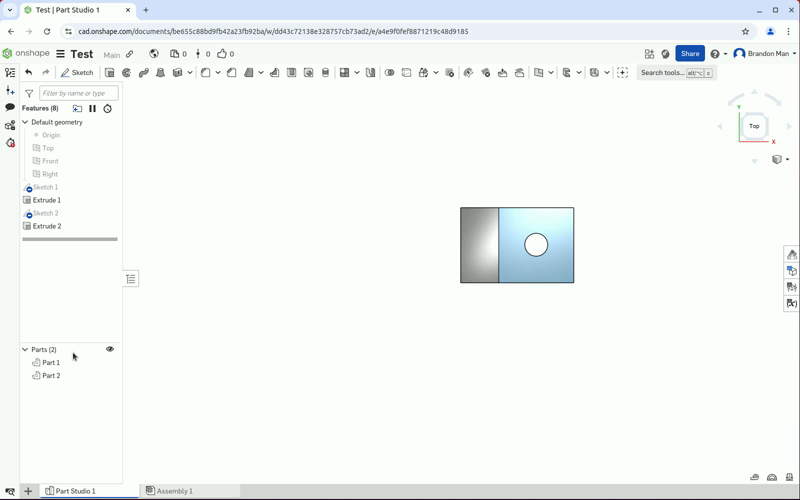
key(shift+p)
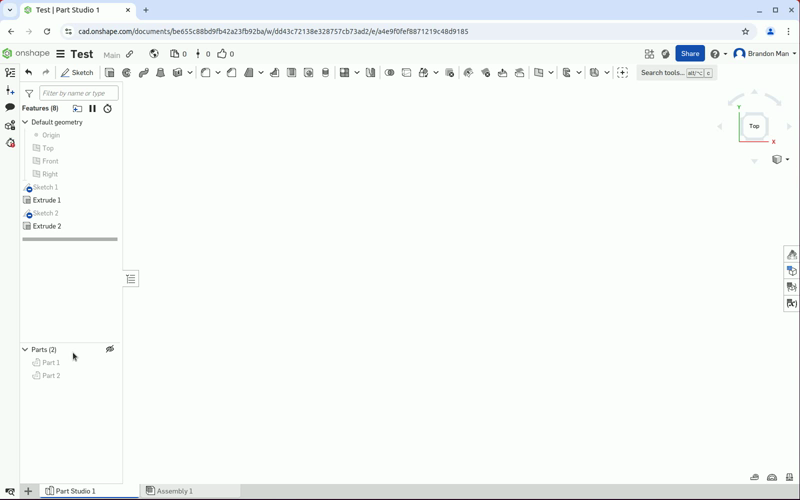
key(space)
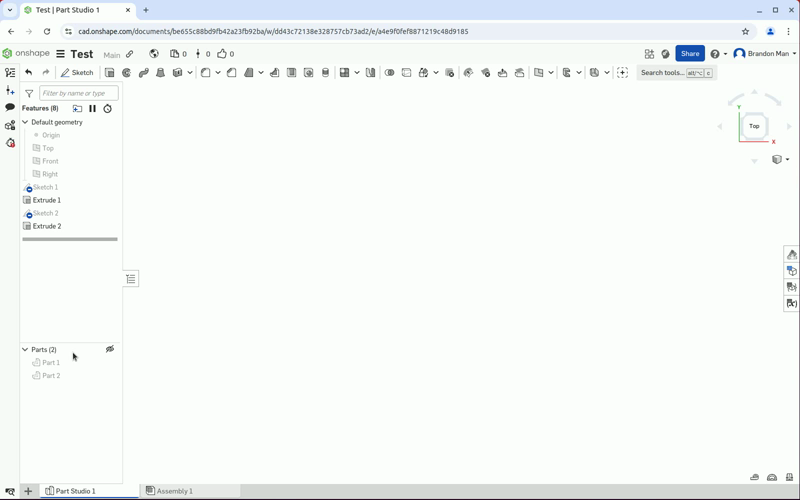
key_down(shift)
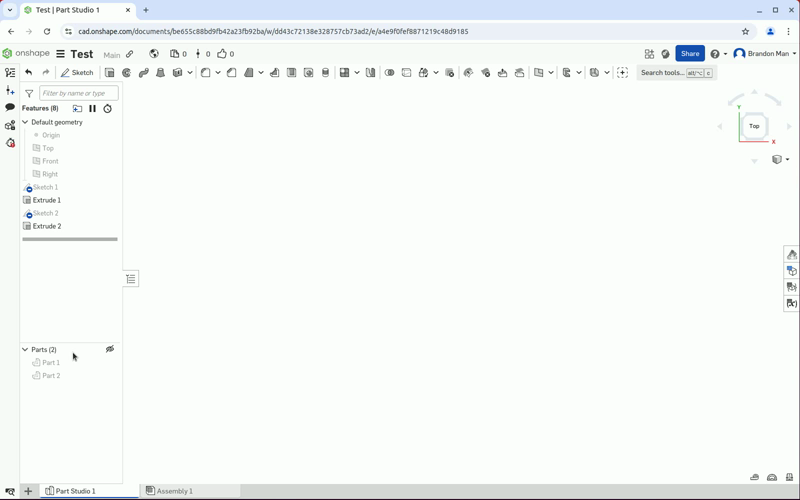
key(up)
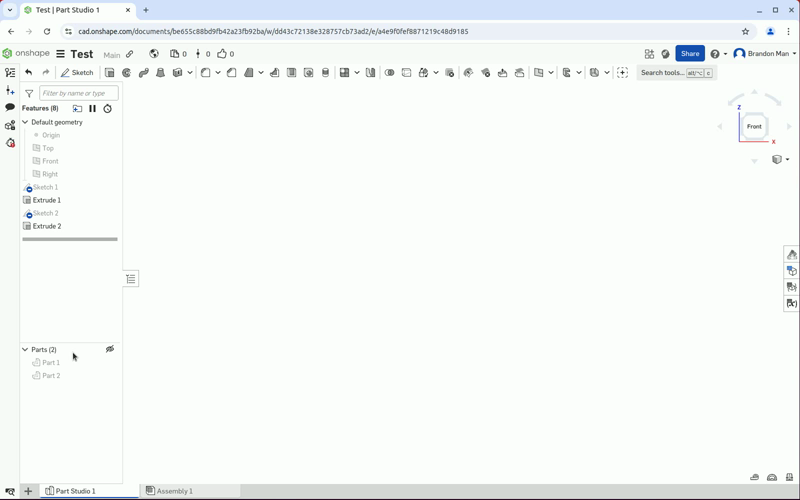
key_up(shift)
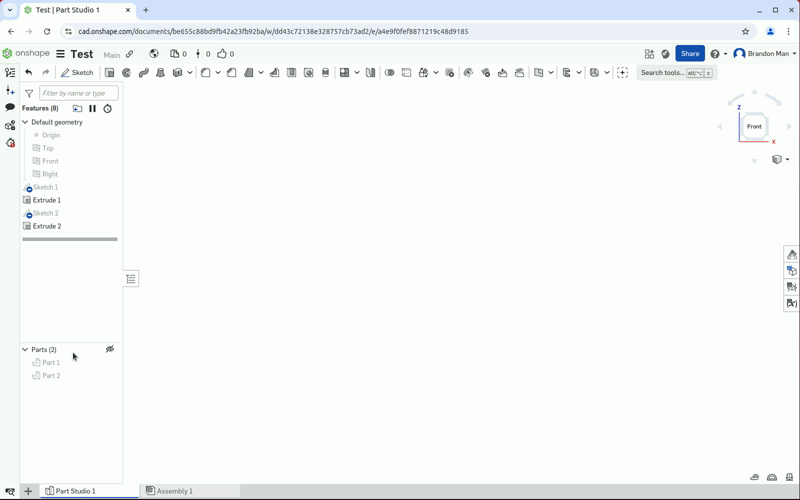
key(space)
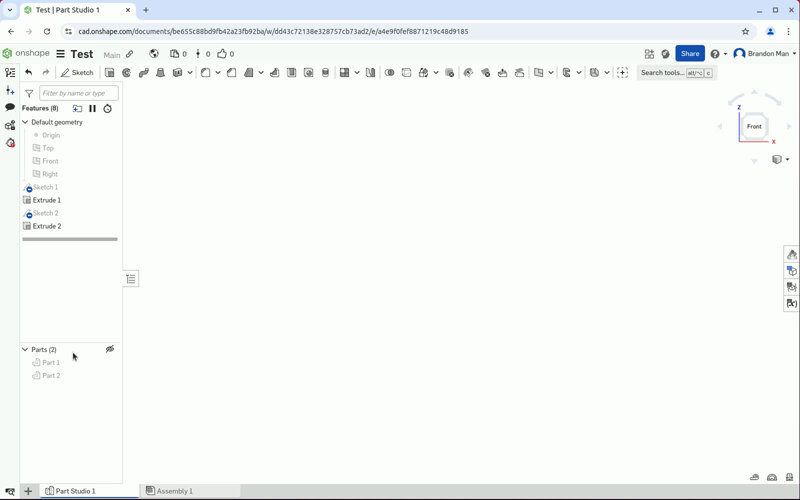
key_down(shift)
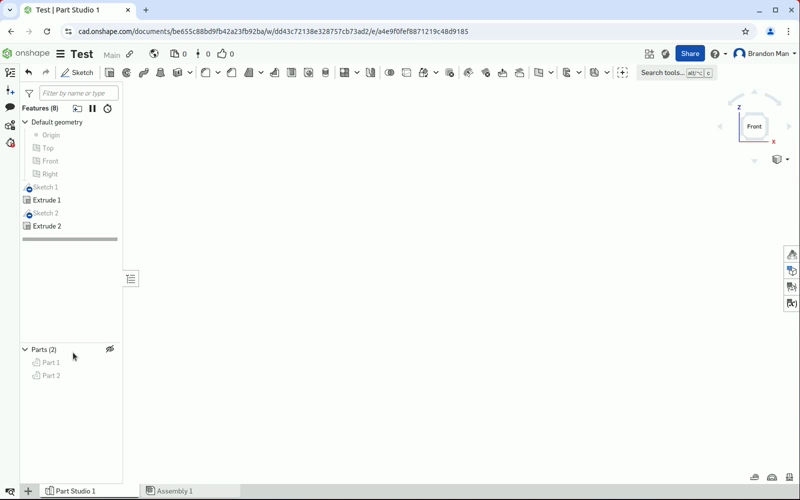
key(left)
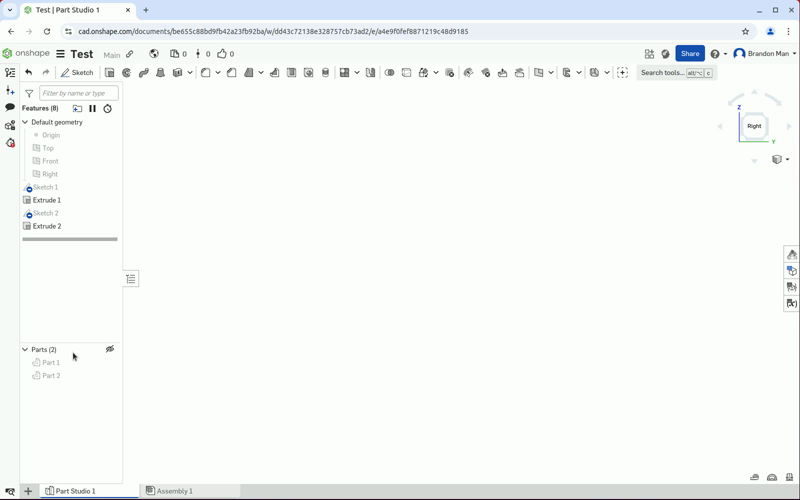
key_up(shift)
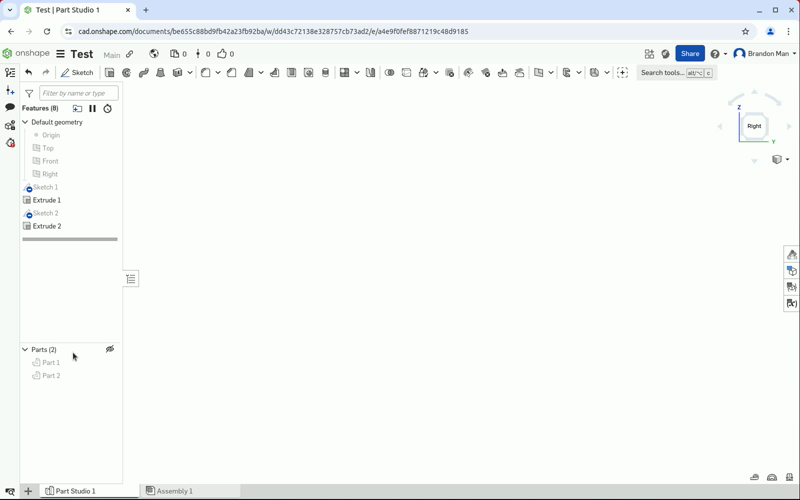
mouse_move(73, 352)
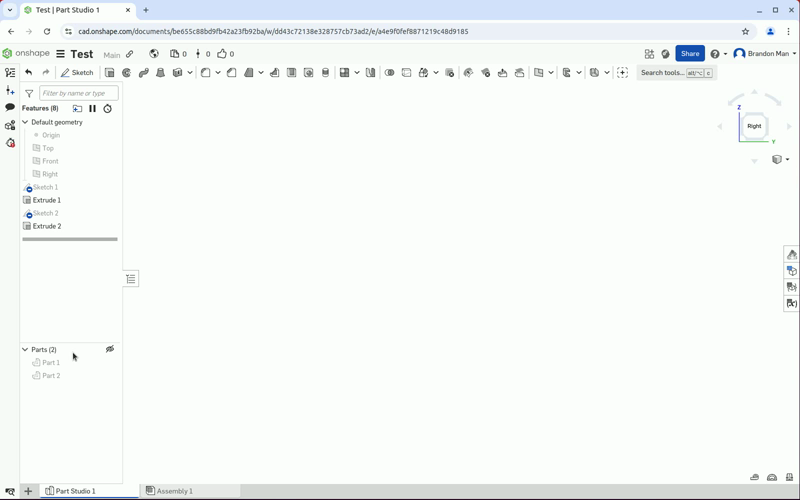
key(shift+y)
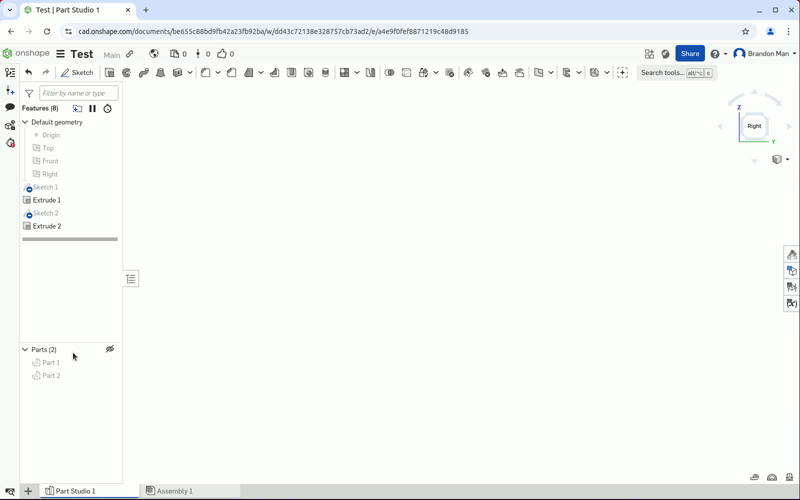
key(shift+s)
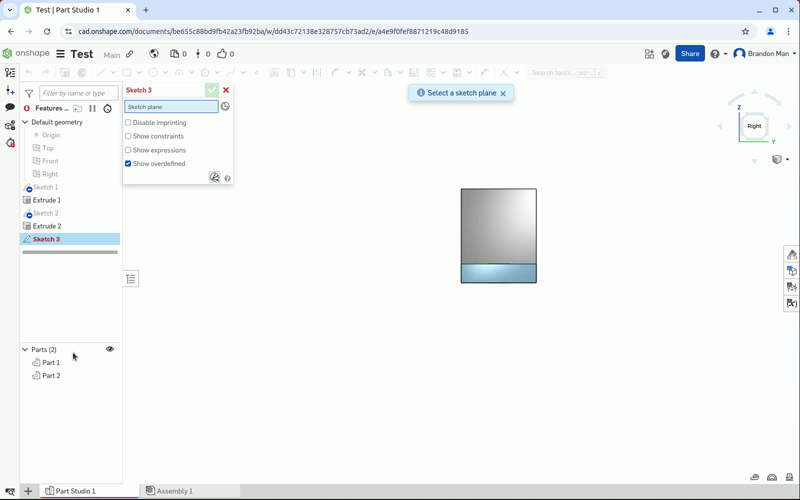
mouse_move(73, 176)
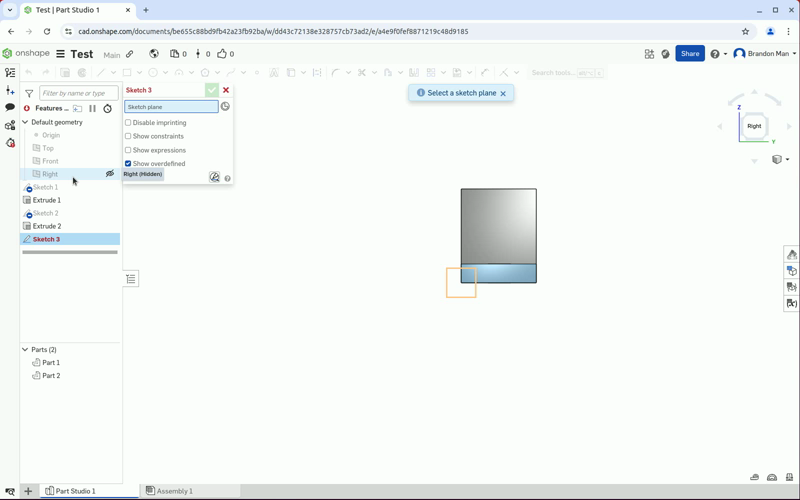
click(73, 176)
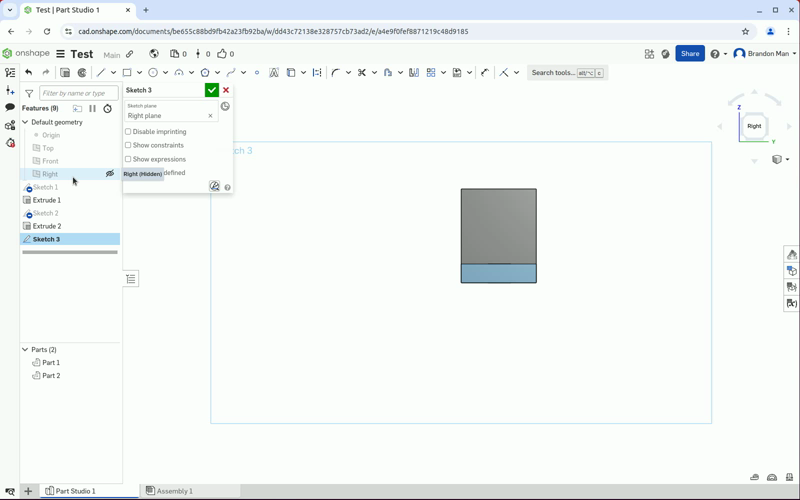
mouse_move(73, 352)
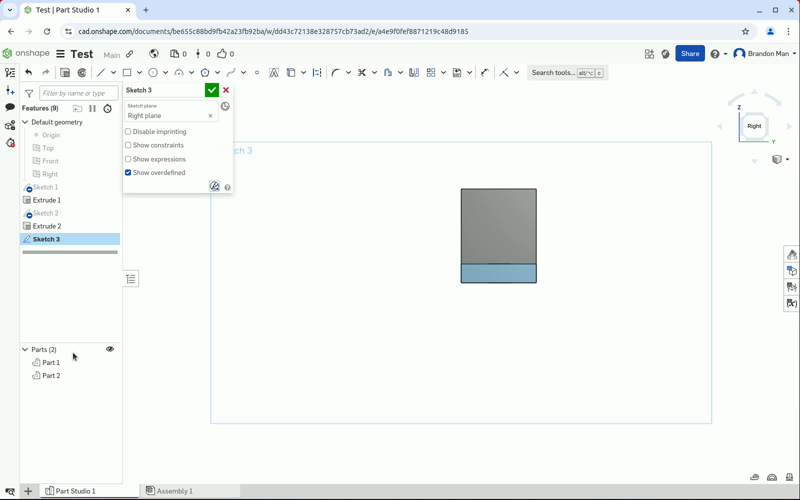
key(y)
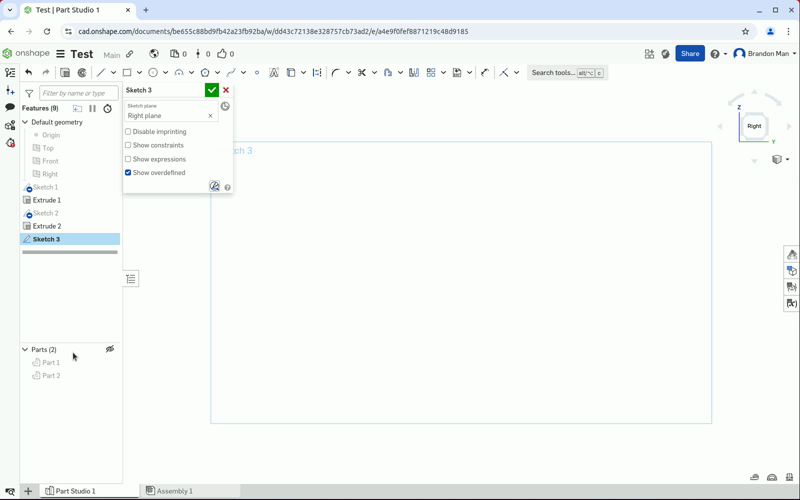
key(c)
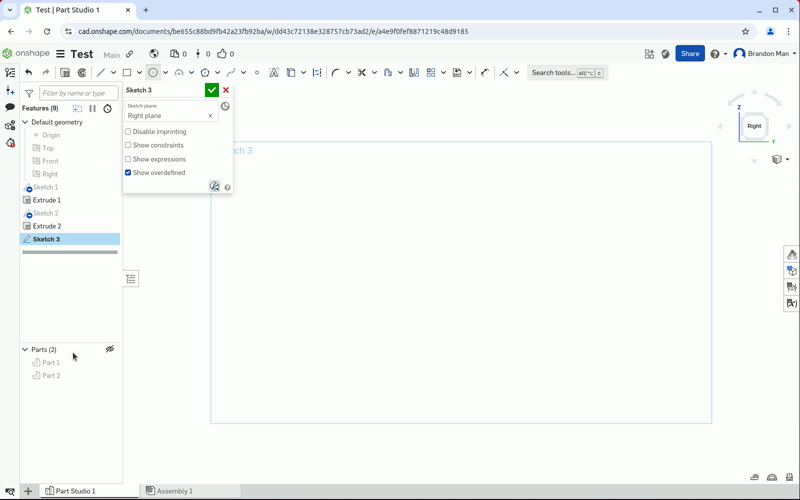
key_down(shift)
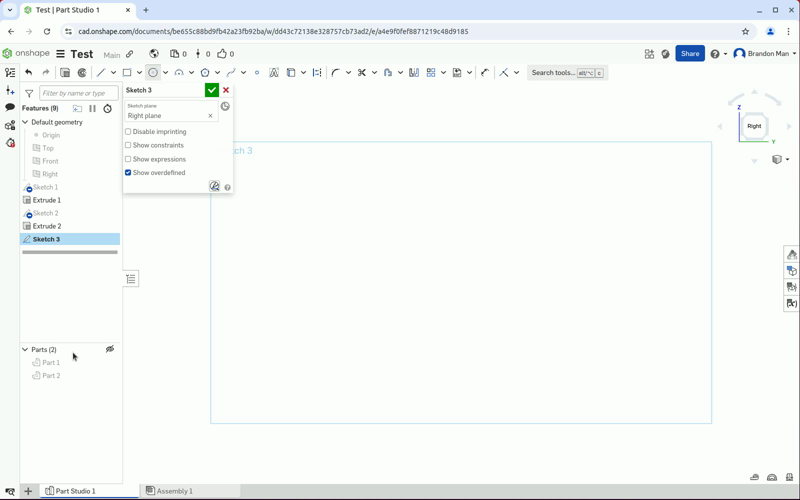
mouse_move(498, 230)
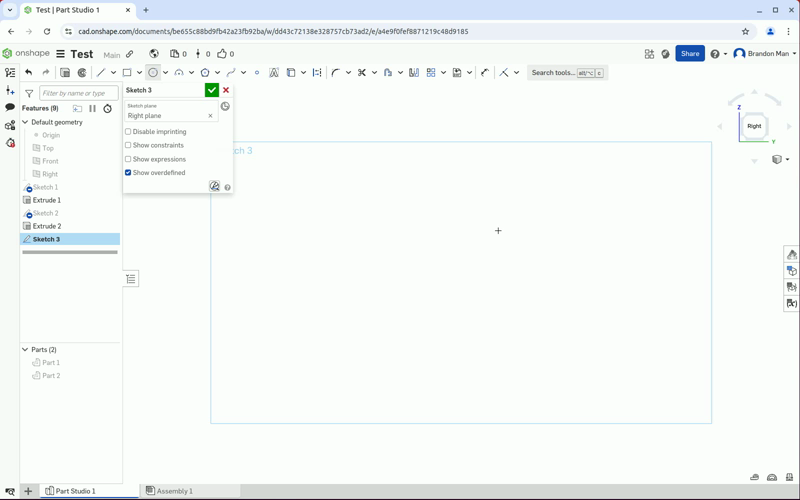
click(498, 230)
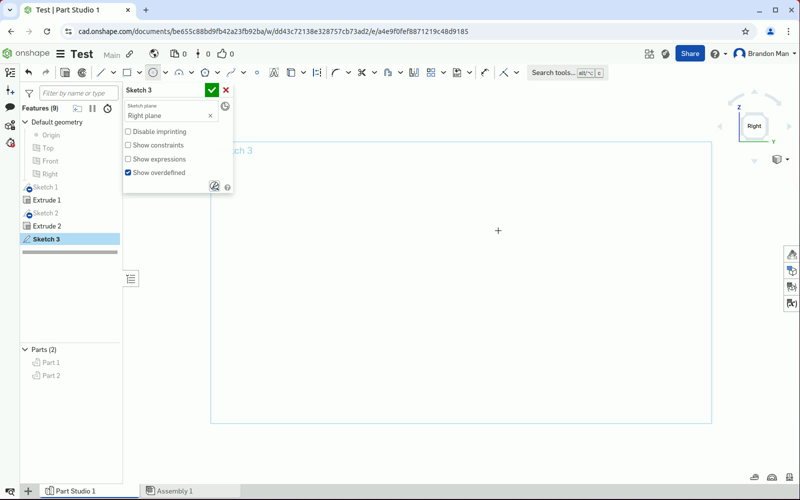
key_up(shift)
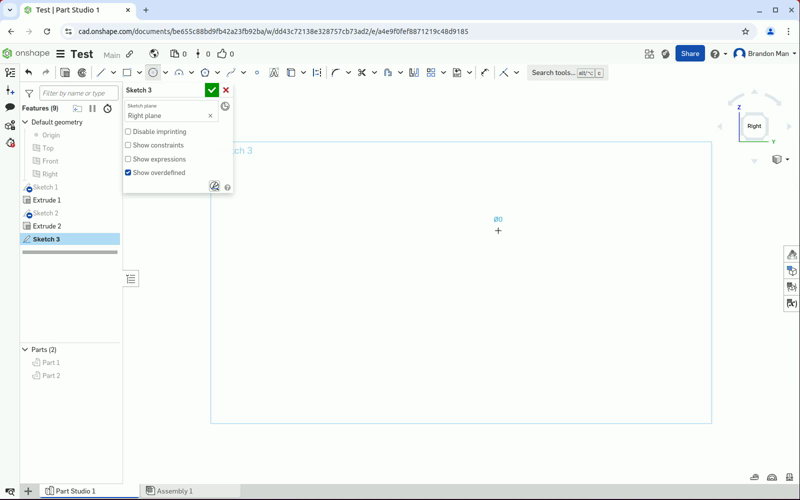
mouse_move(509, 230)
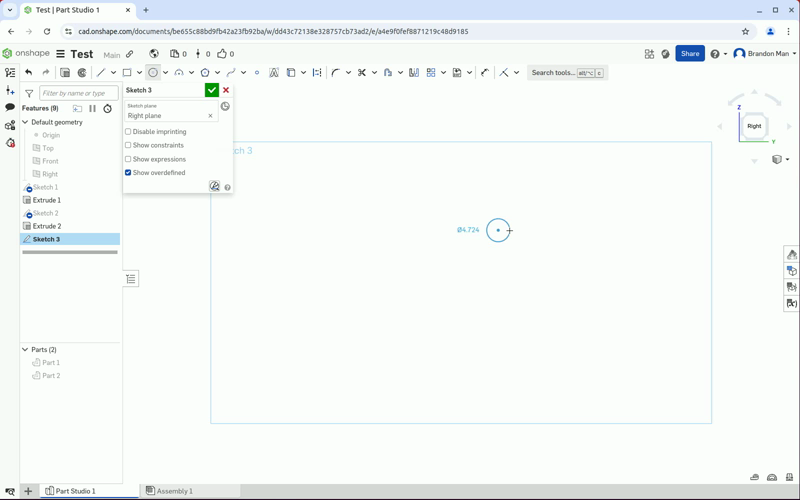
click(509, 230)
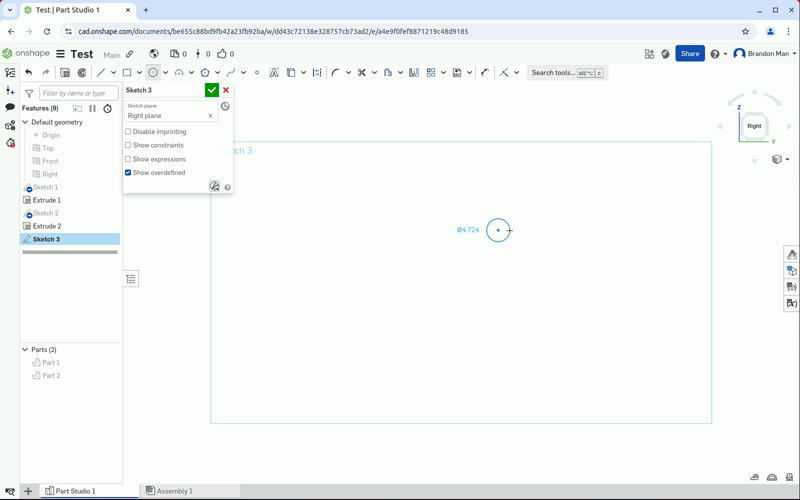
key(esc)
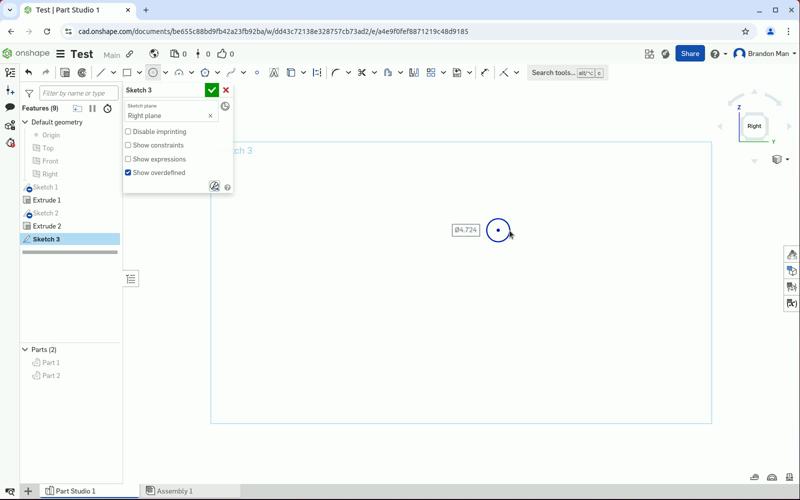
mouse_move(487, 229)
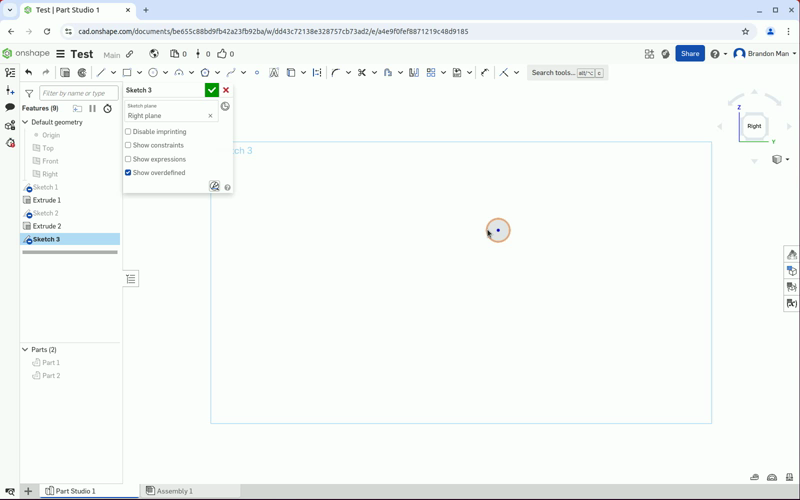
scroll(6)
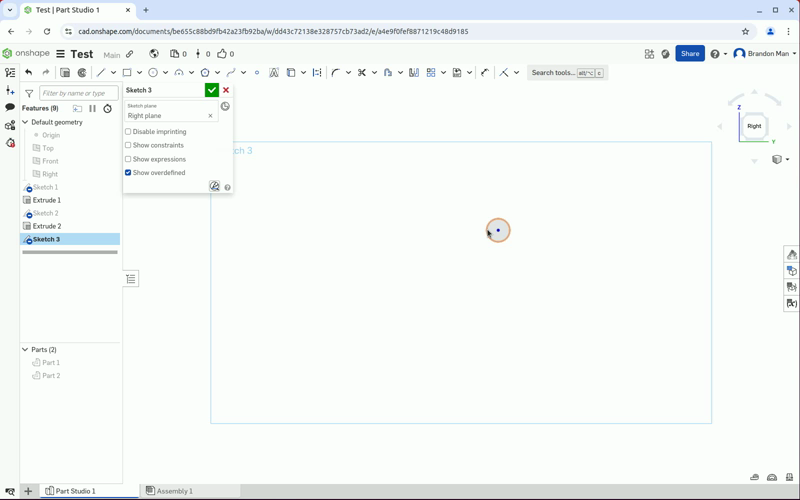
scroll(6)
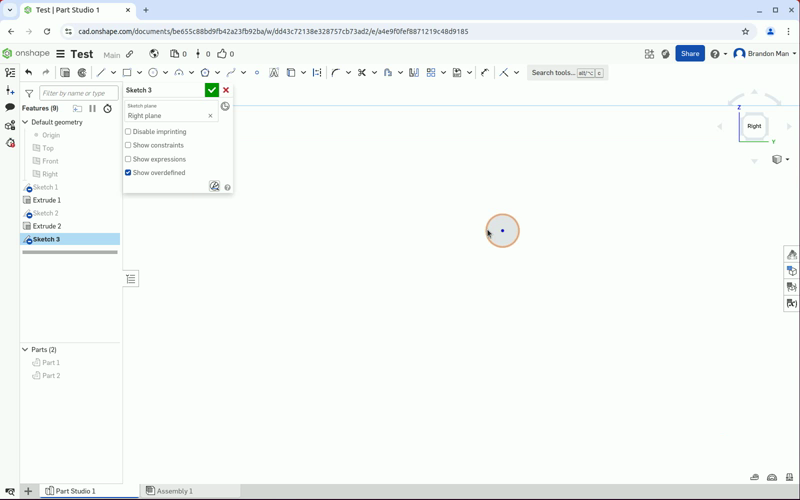
scroll(6)
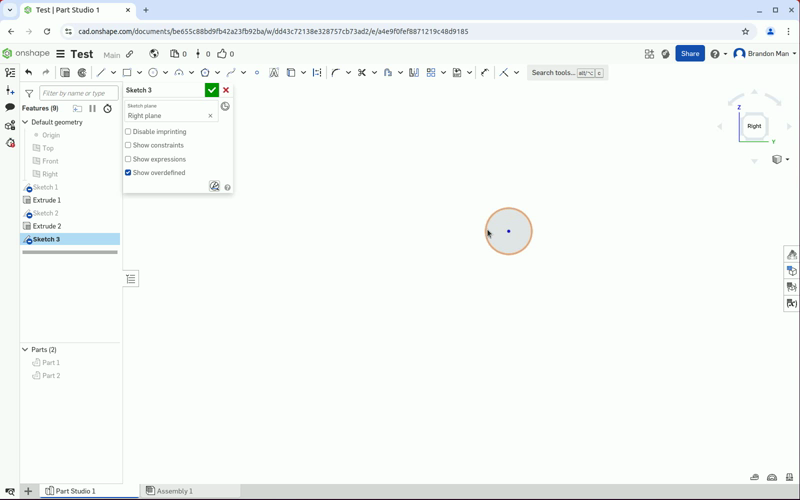
scroll(6)
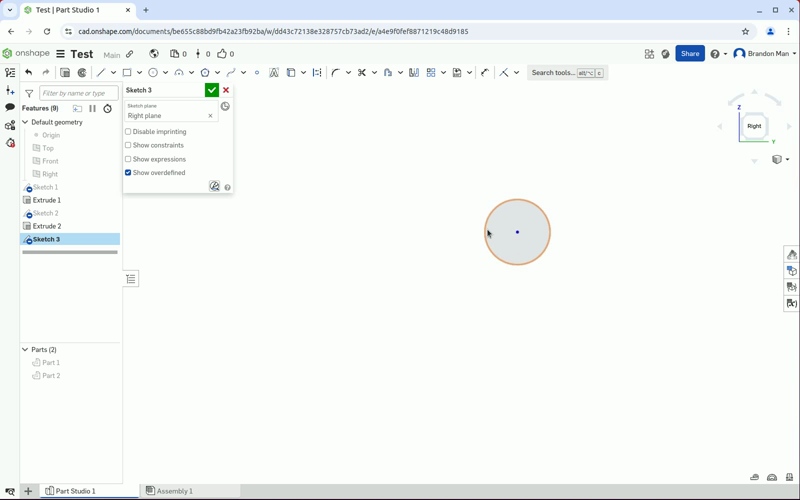
scroll(6)
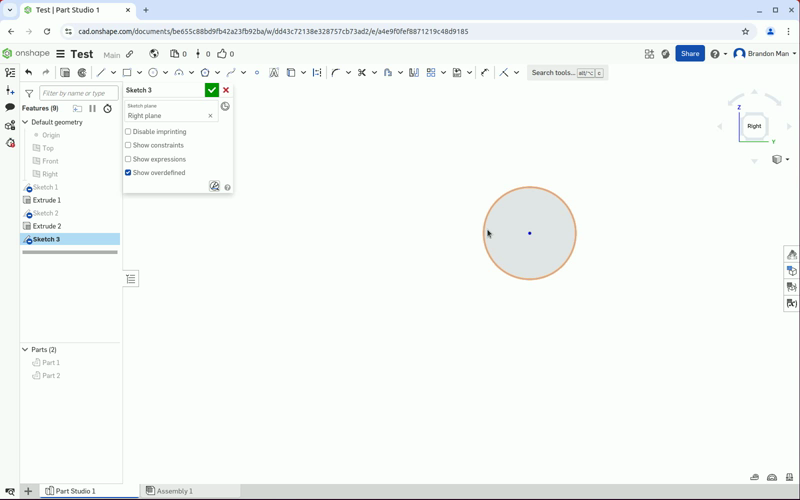
scroll(6)
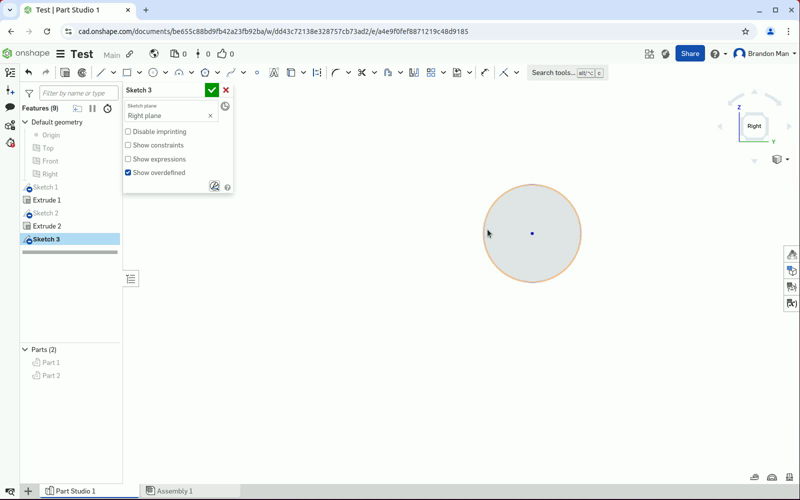
scroll(6)
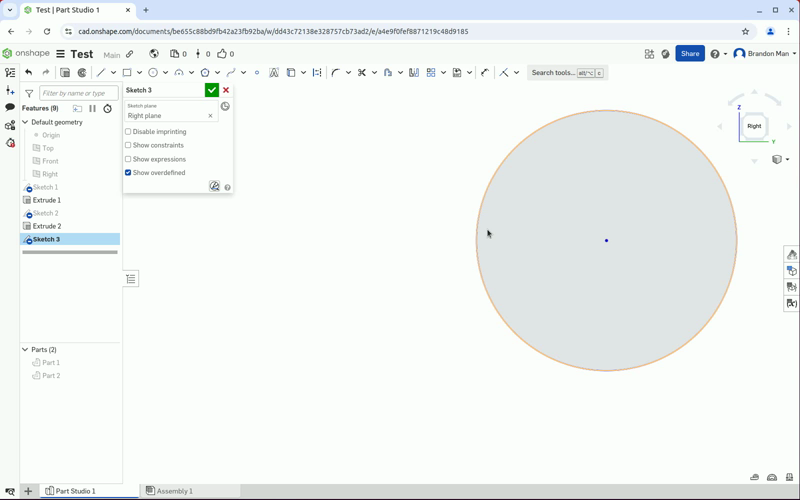
click(487, 229)
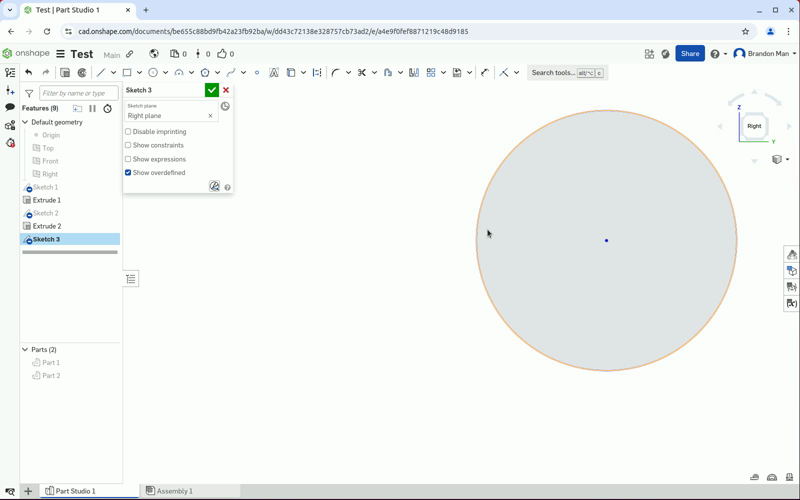
scroll(-6)
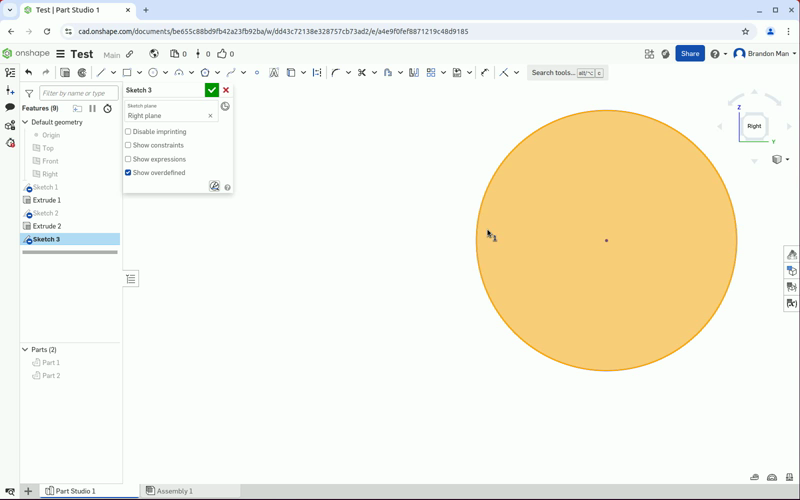
scroll(-6)
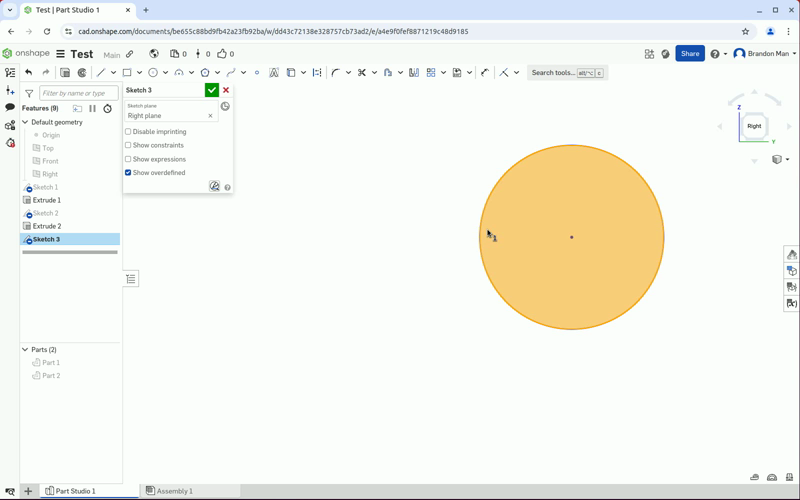
scroll(-6)
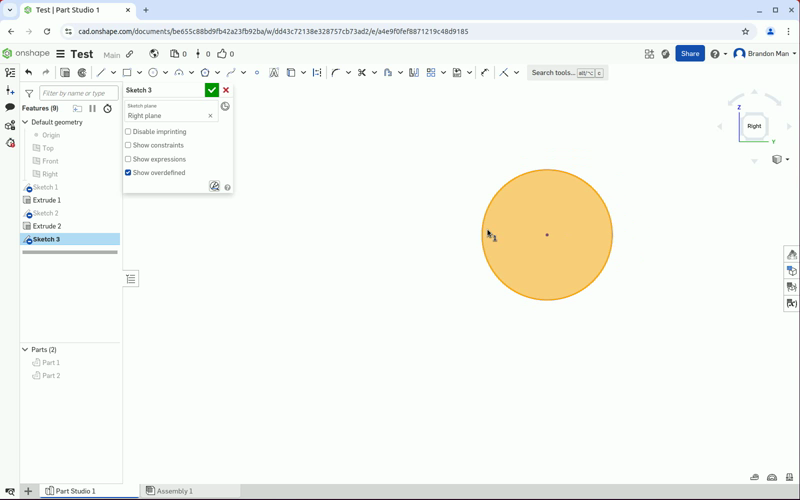
scroll(-6)
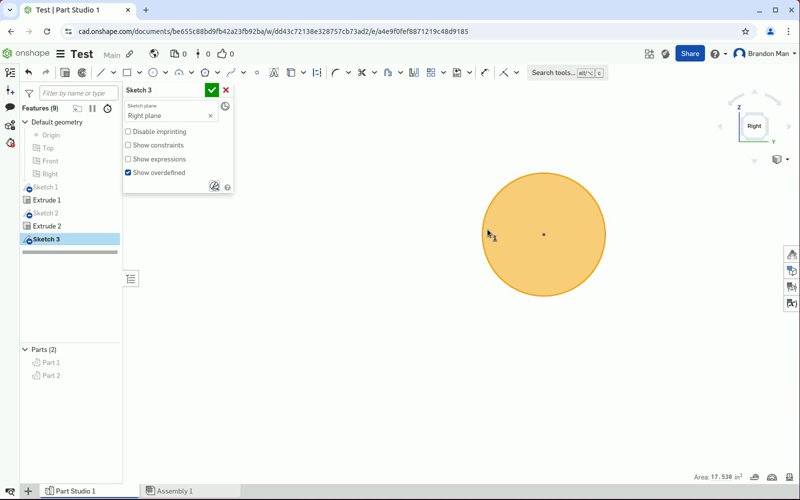
scroll(-6)
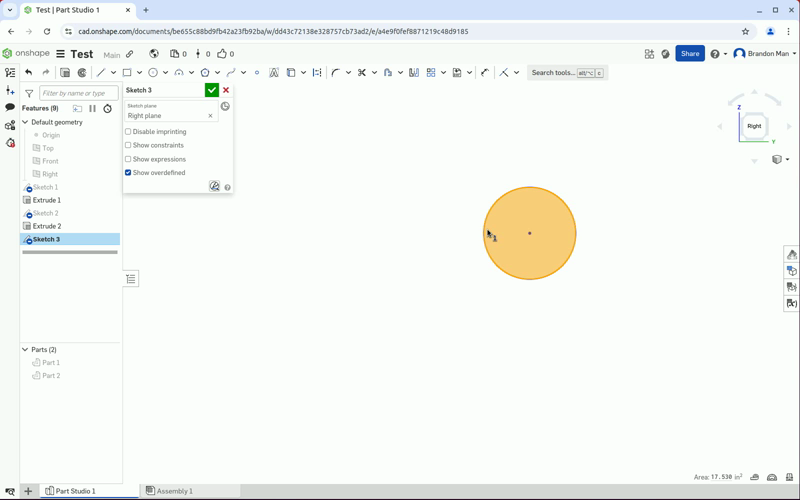
scroll(-6)
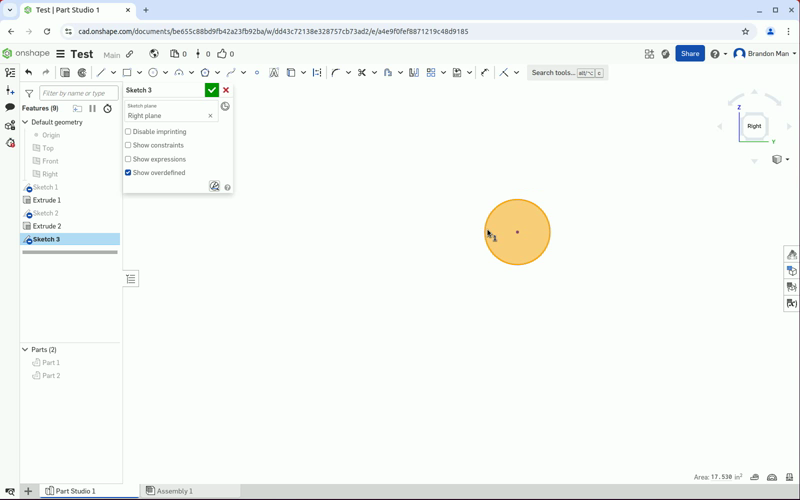
scroll(-6)
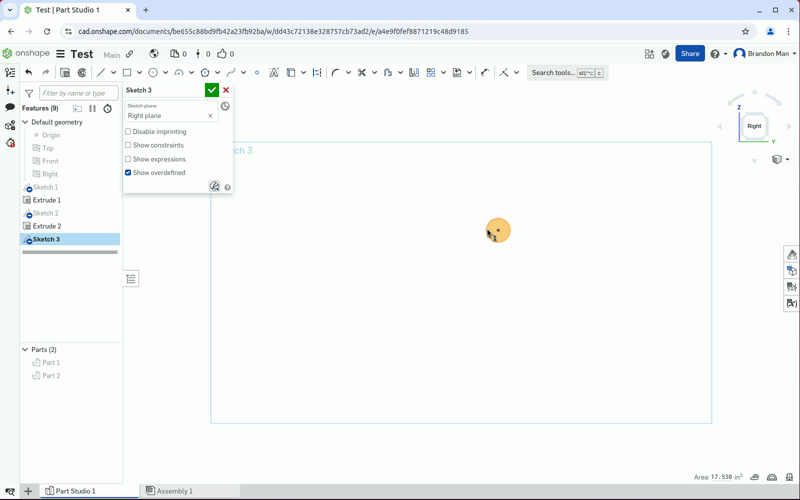
mouse_move(73, 352)
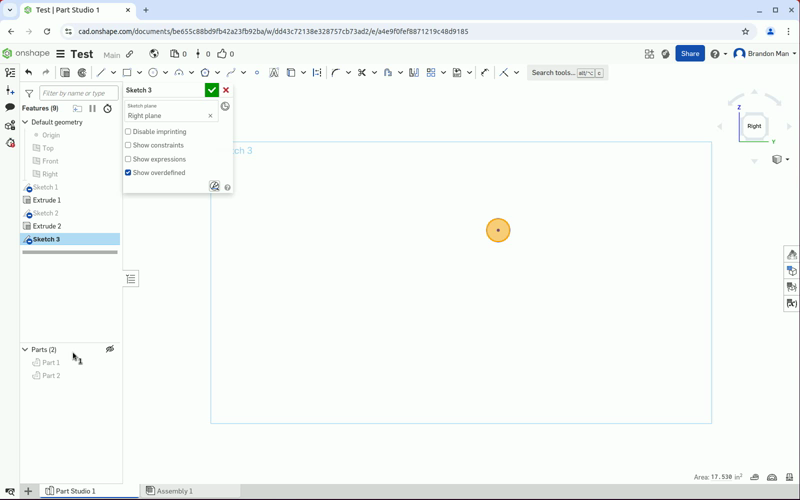
key(shift+y)
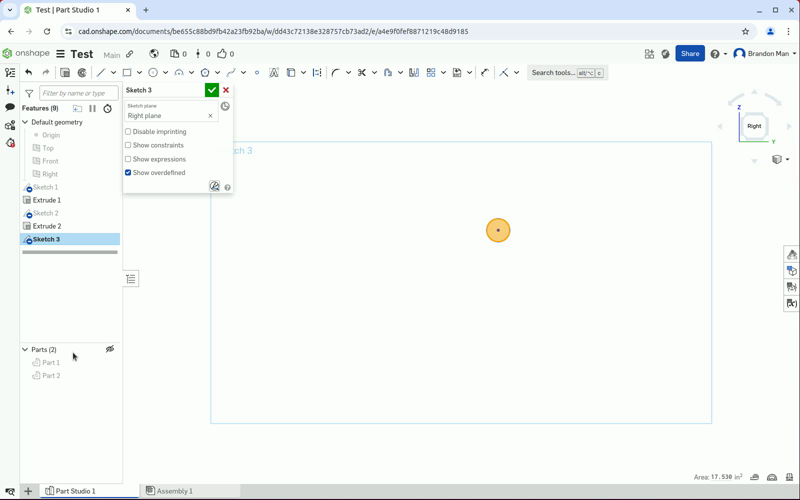
key(shift+e)
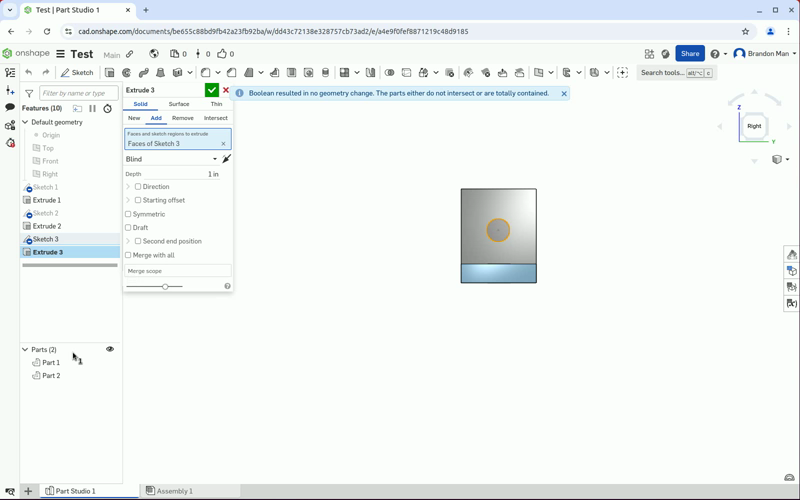
mouse_move(143, 106)
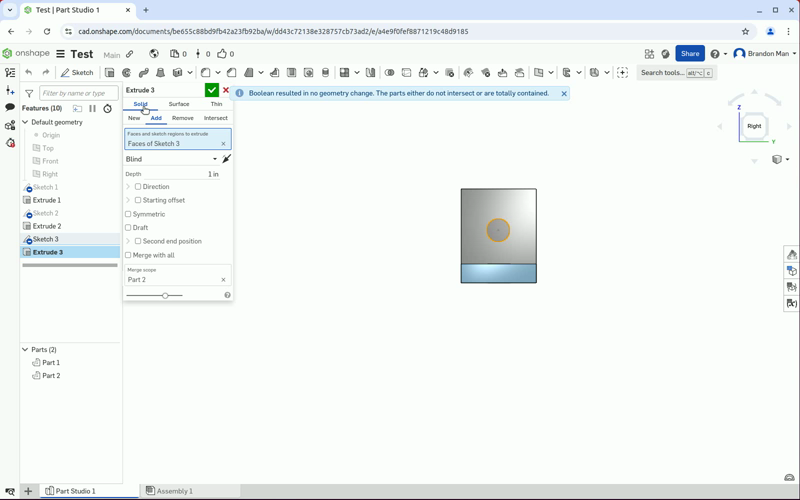
click(143, 106)
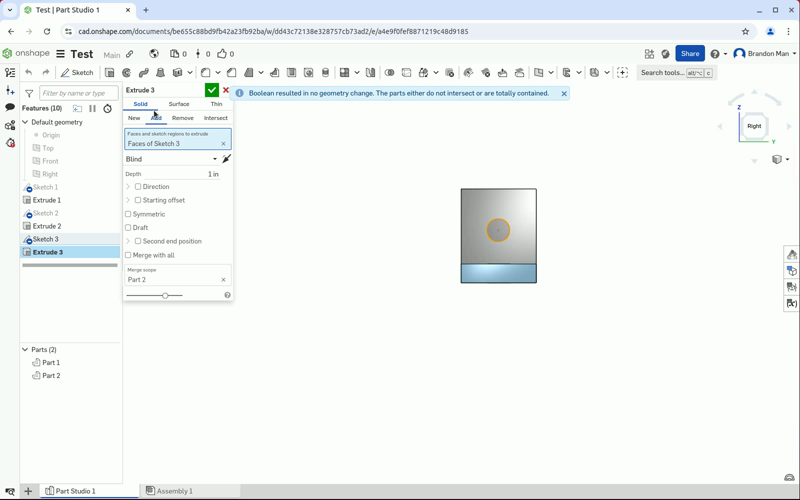
mouse_move(186, 120)
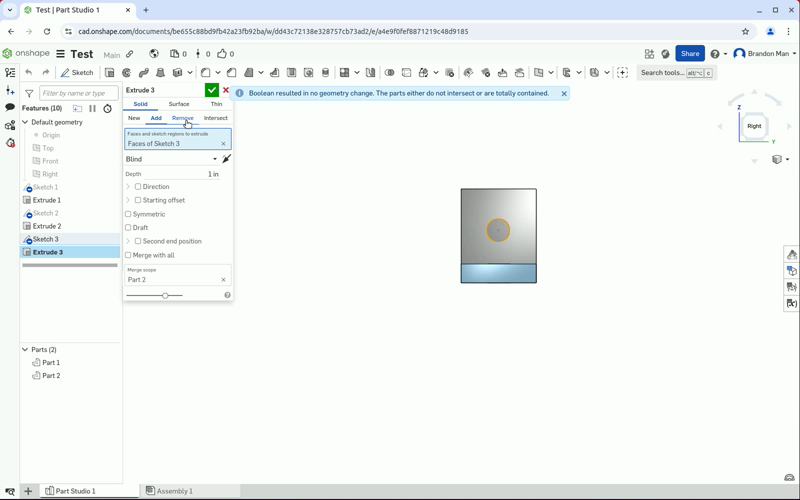
click(186, 120)
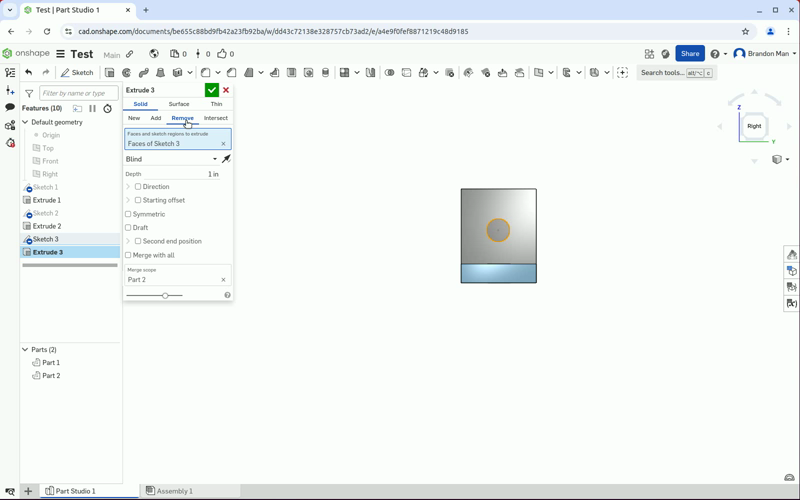
key(tab, 4)
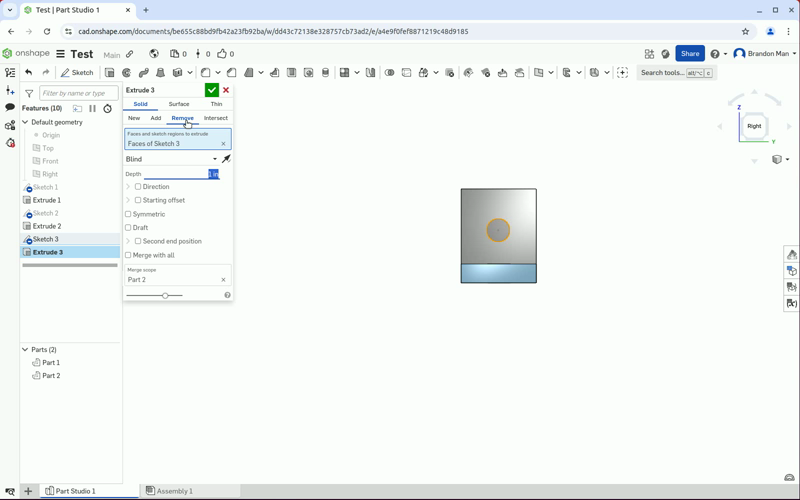
text(-19.257)
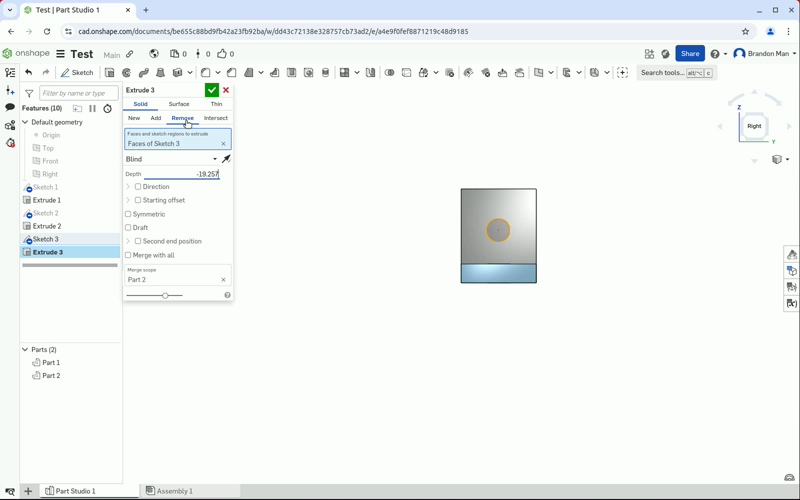
key(tab, 6)
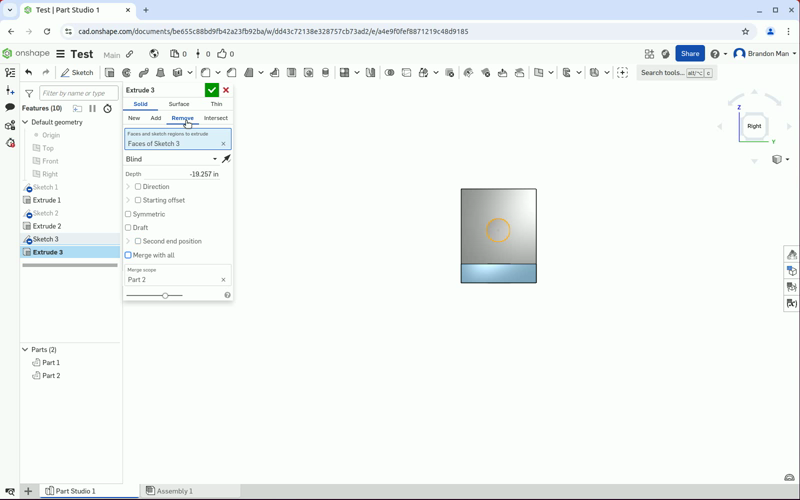
key(space)
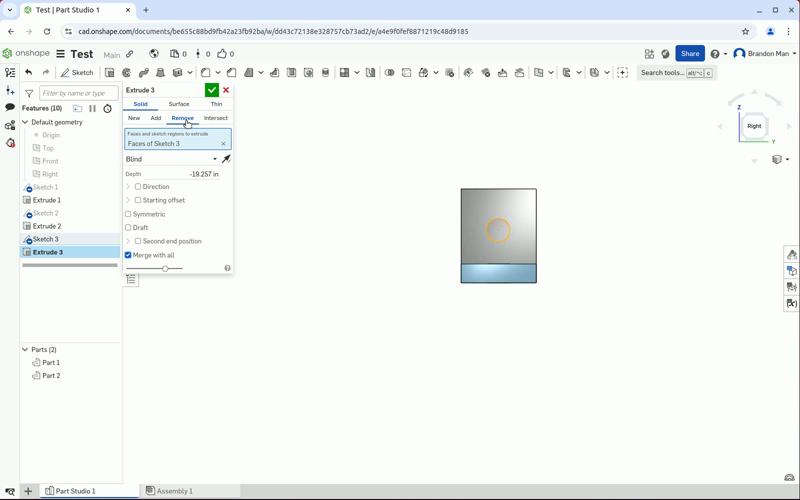
key(enter)
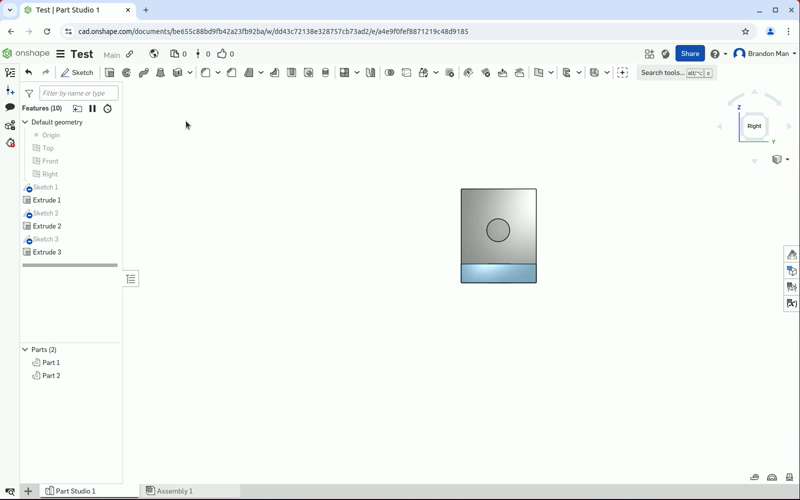
key(shift+h)
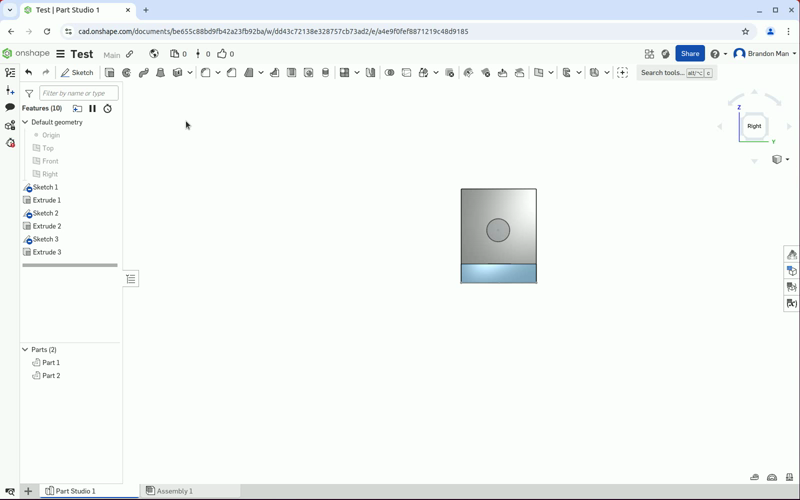
key(shift+h)
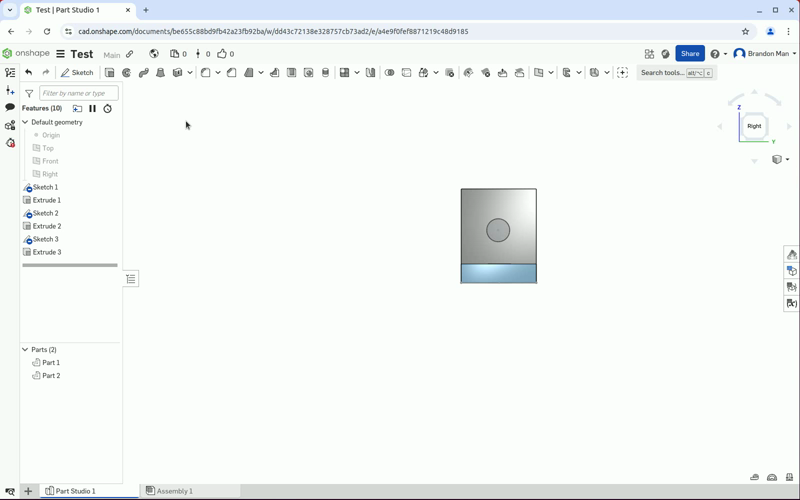
key(shift+7)
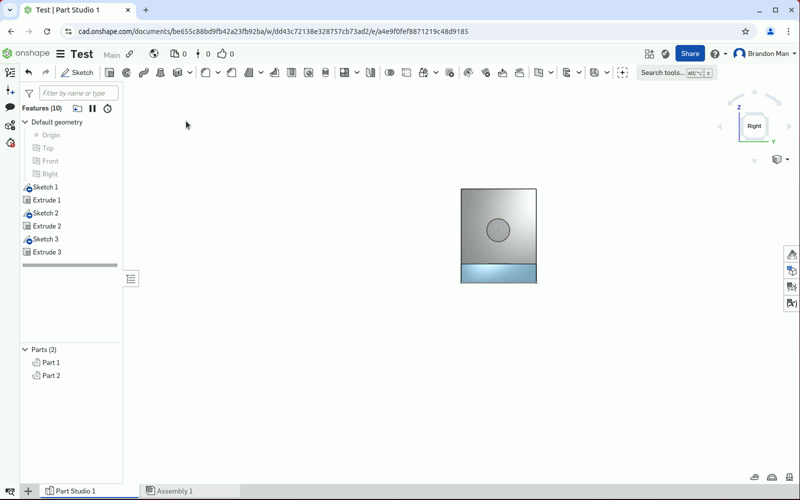
key(right, 2)
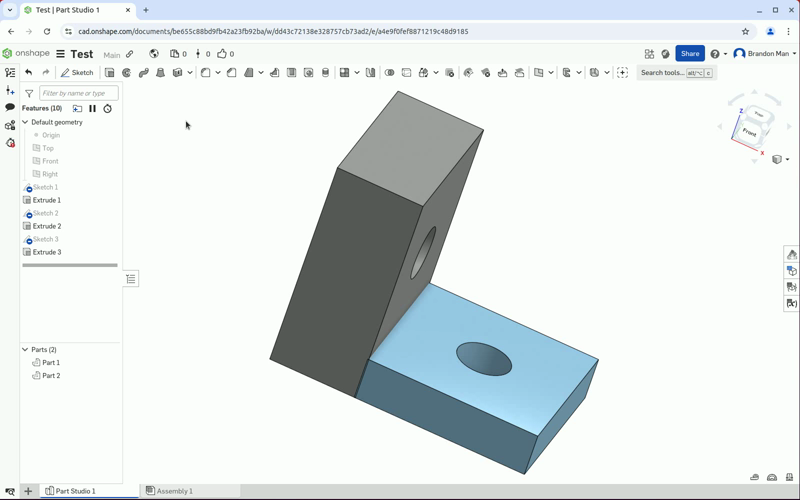
key(down, 2)
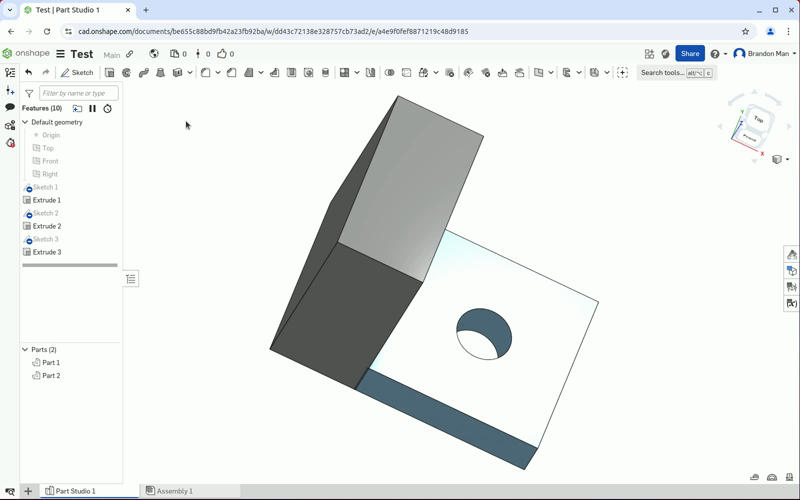
key(up, 2)
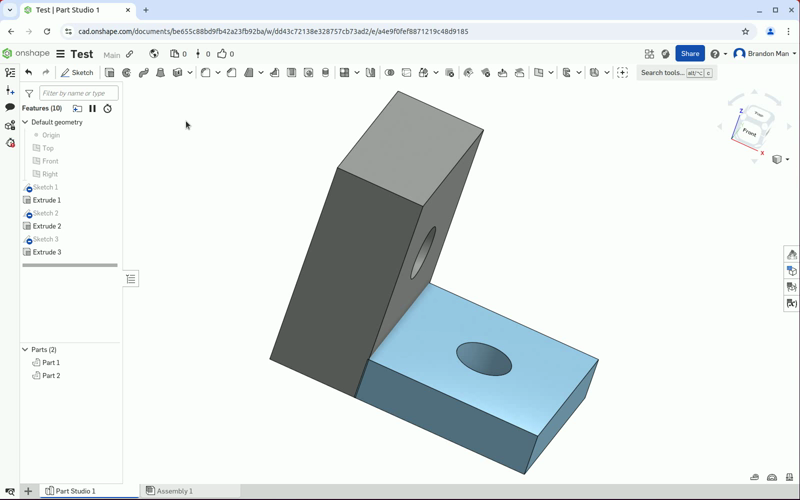
key(left, 2)
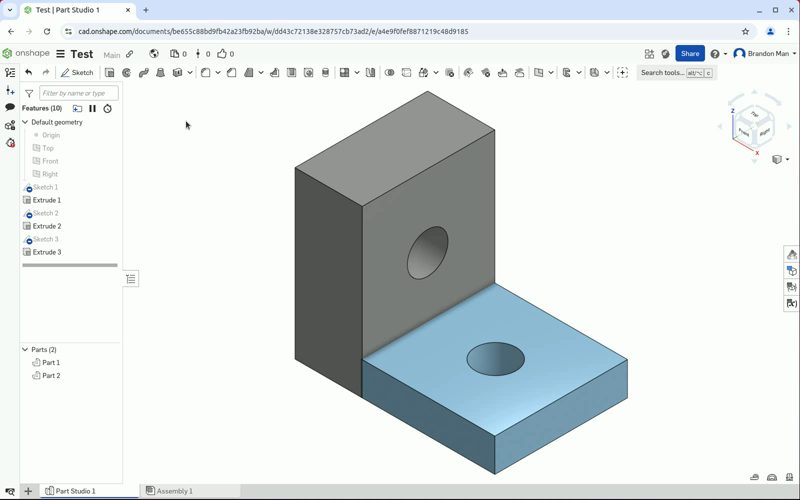
mouse_move(73, 189)
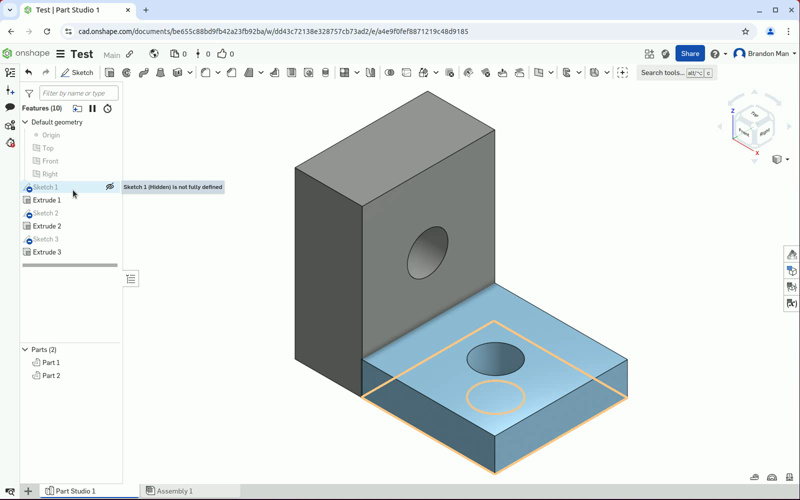
click(73, 189)